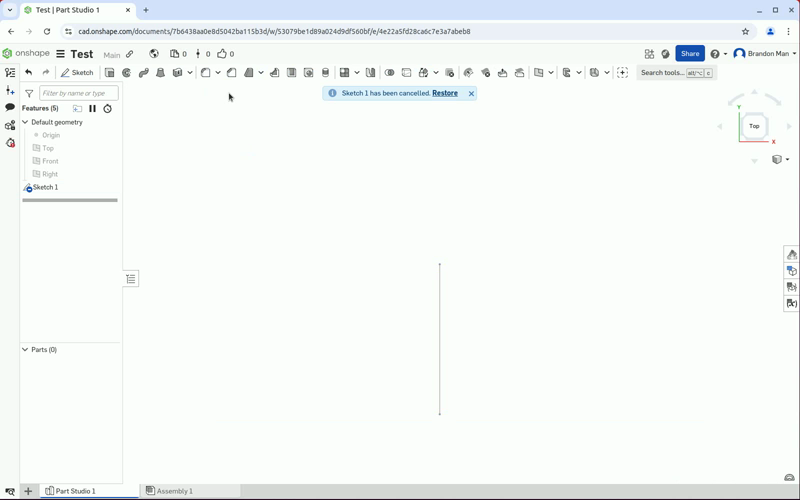
key(shift+h)
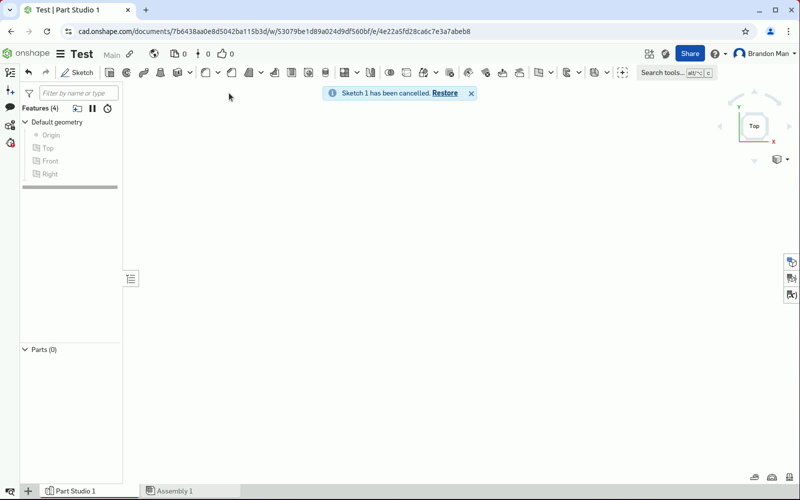
mouse_move(73, 352)
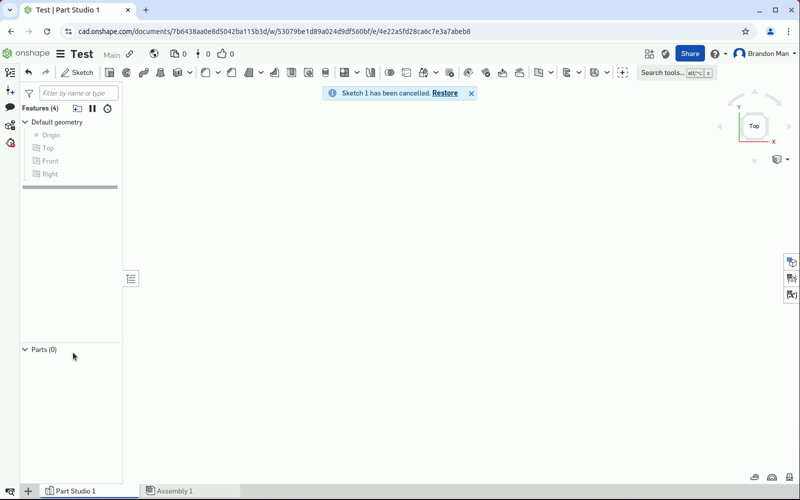
key(y)
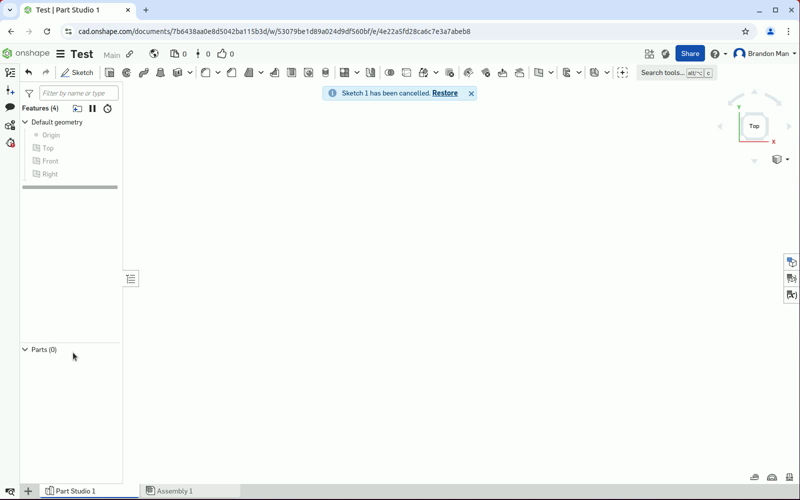
key(shift+p)
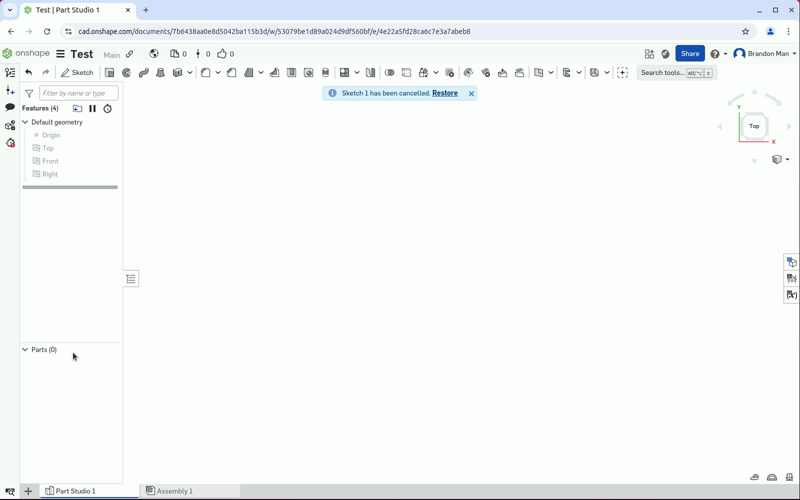
key(space)
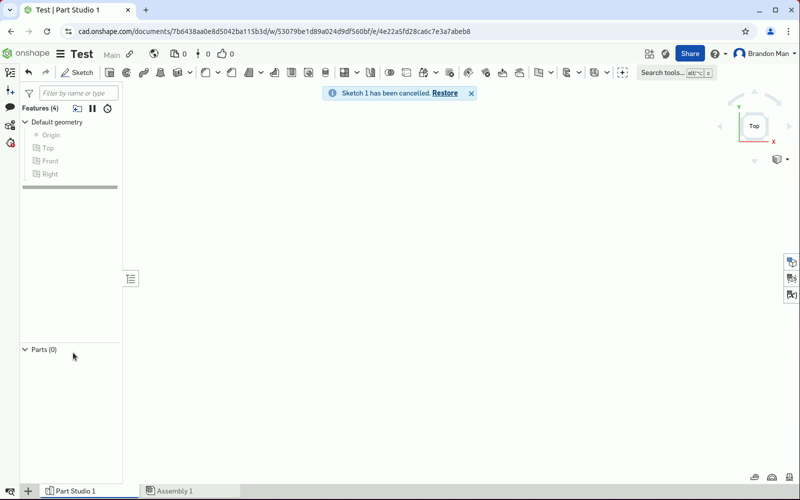
key_down(shift)
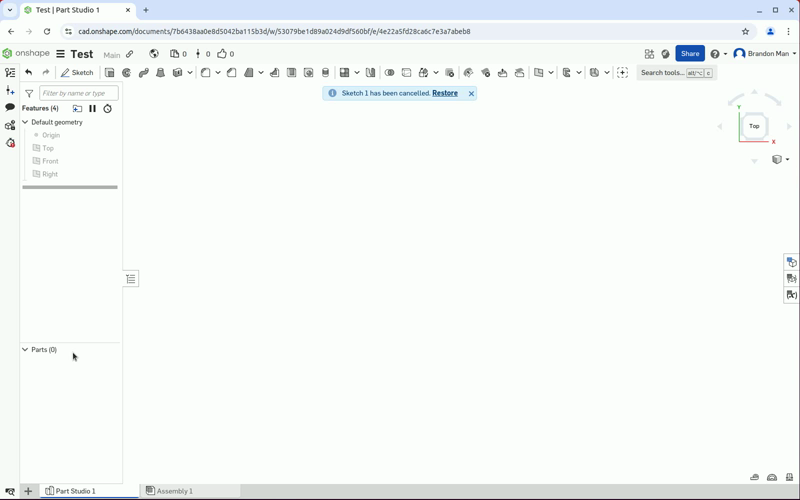
key(up)
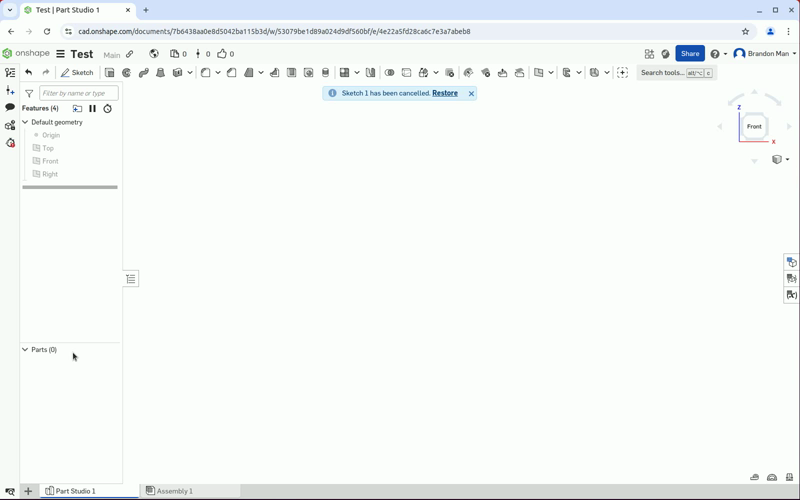
key_up(shift)
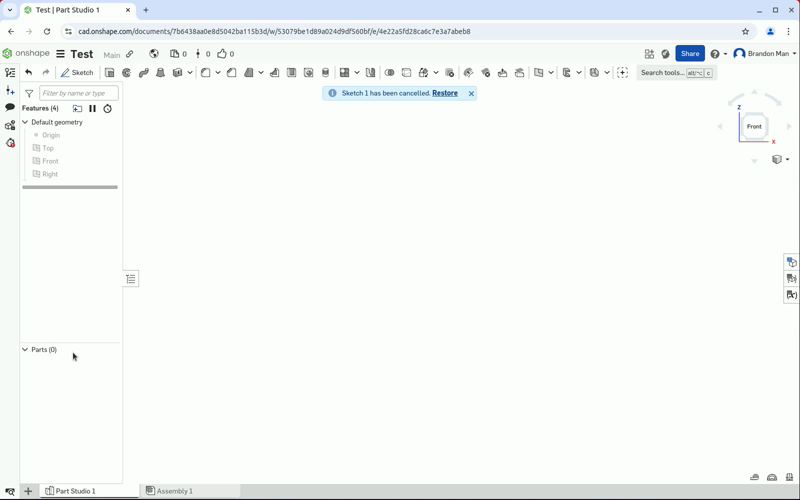
key(space)
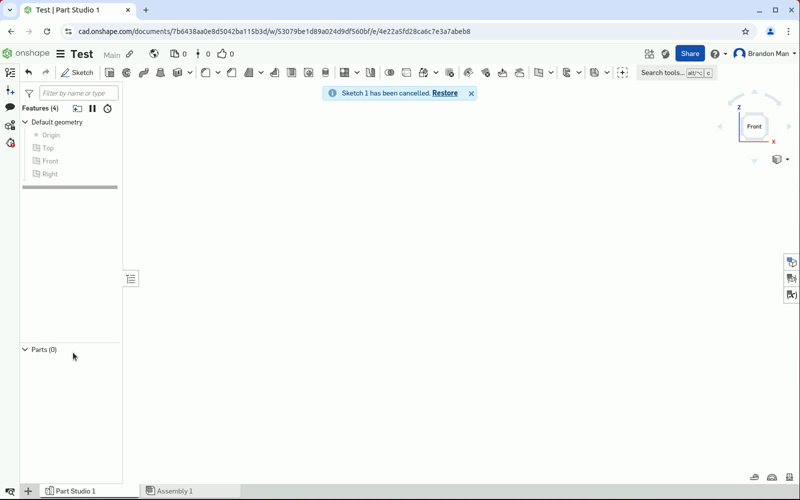
key_down(shift)
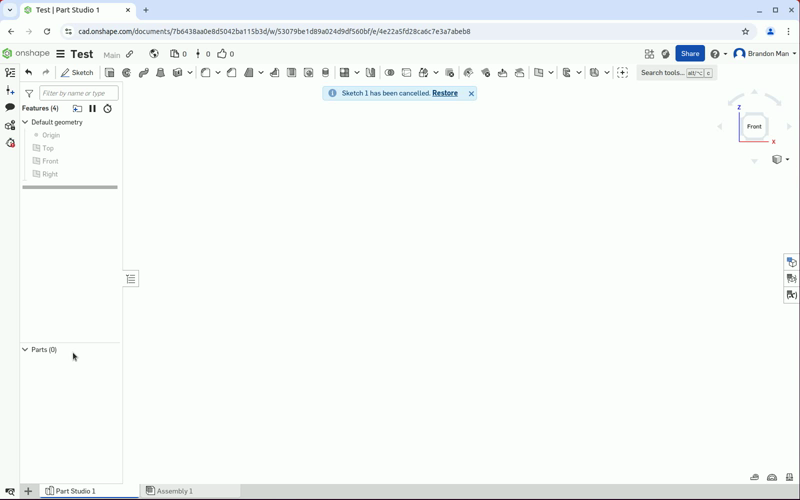
key(left)
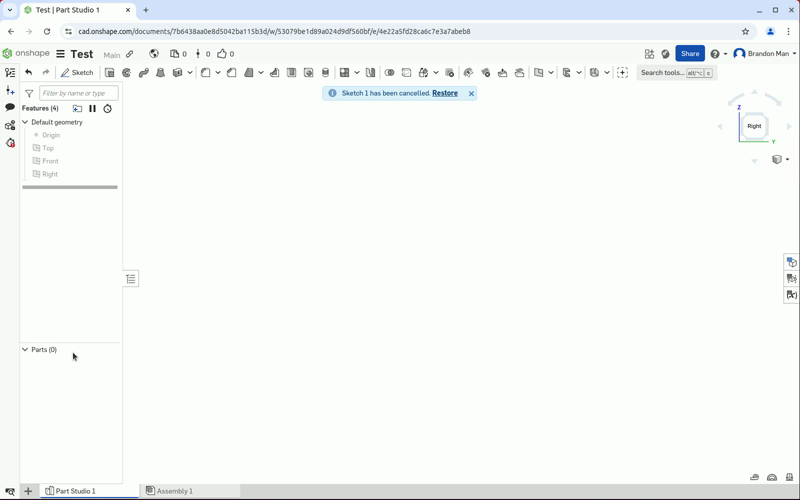
key_up(shift)
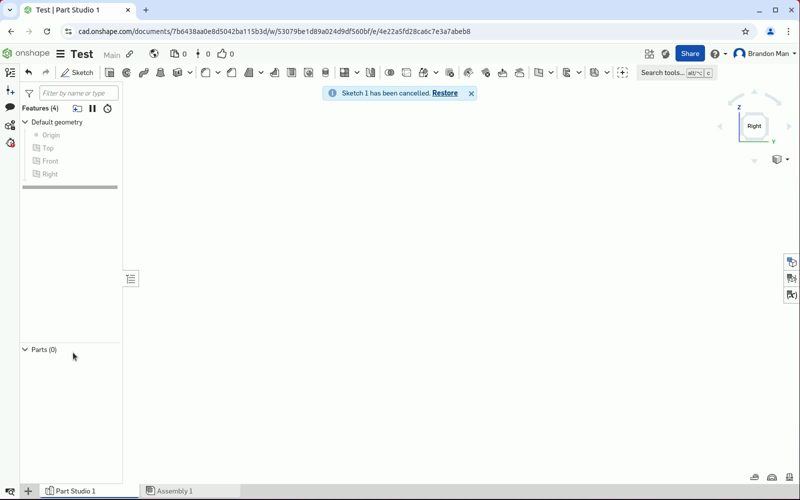
mouse_move(73, 352)
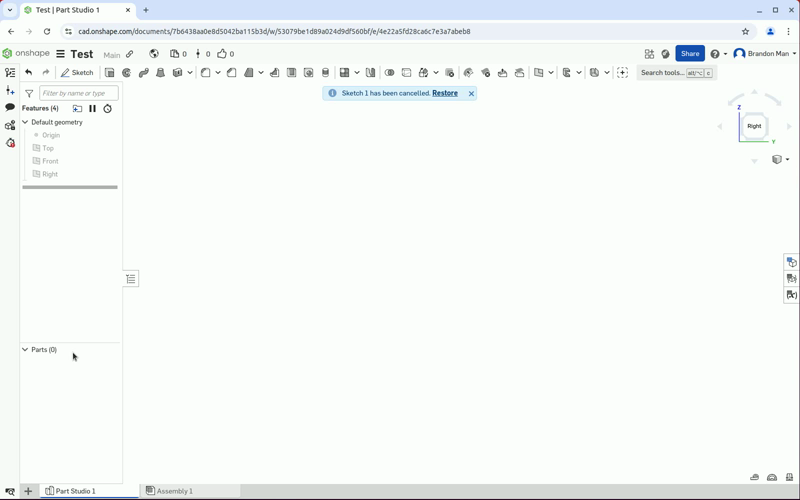
key(shift+y)
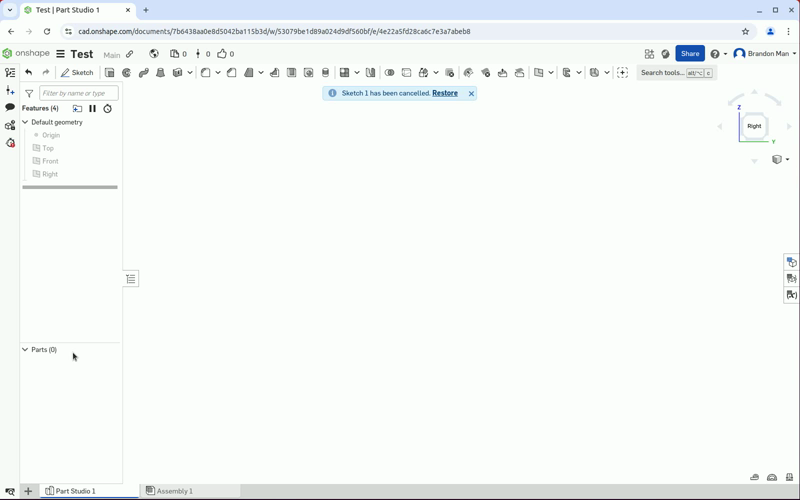
key(shift+s)
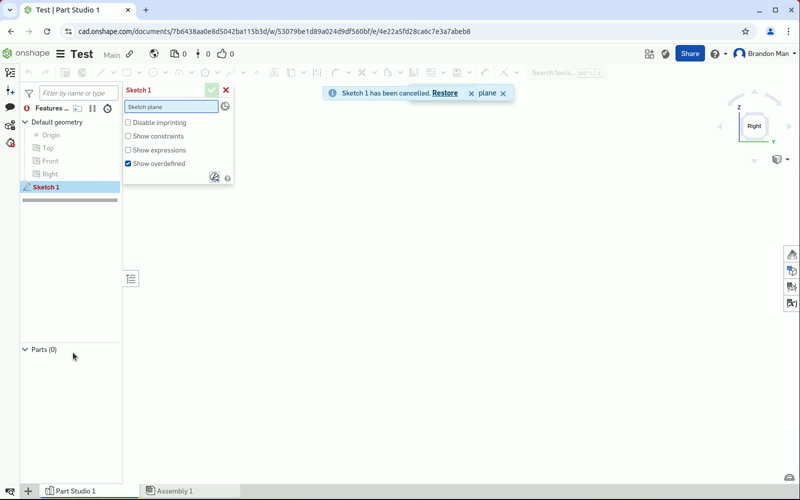
mouse_move(73, 176)
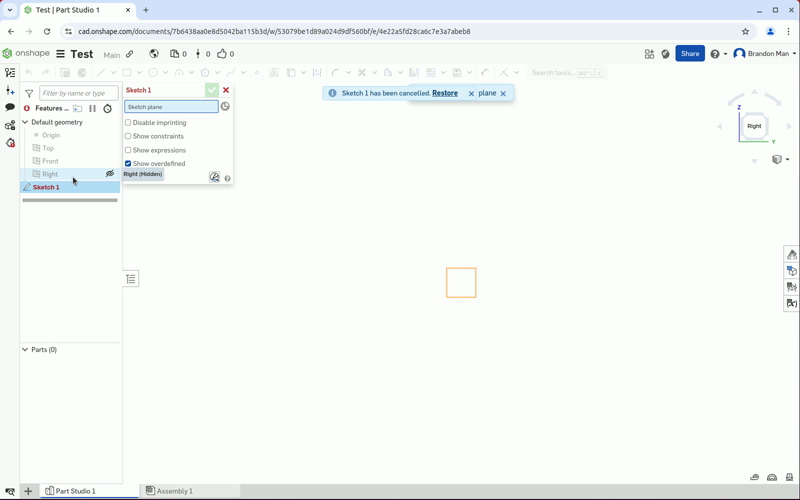
click(73, 176)
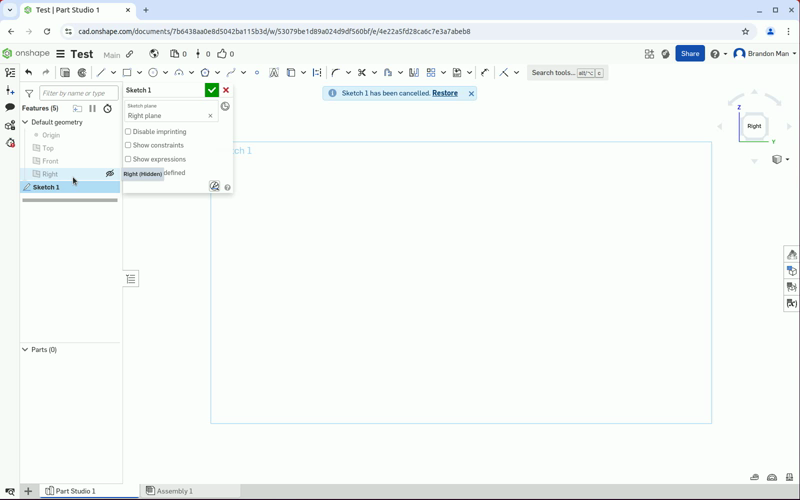
mouse_move(73, 352)
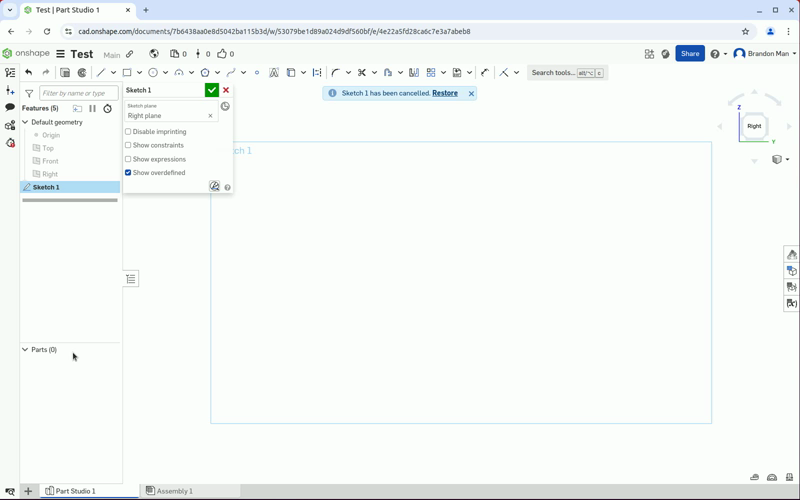
key(y)
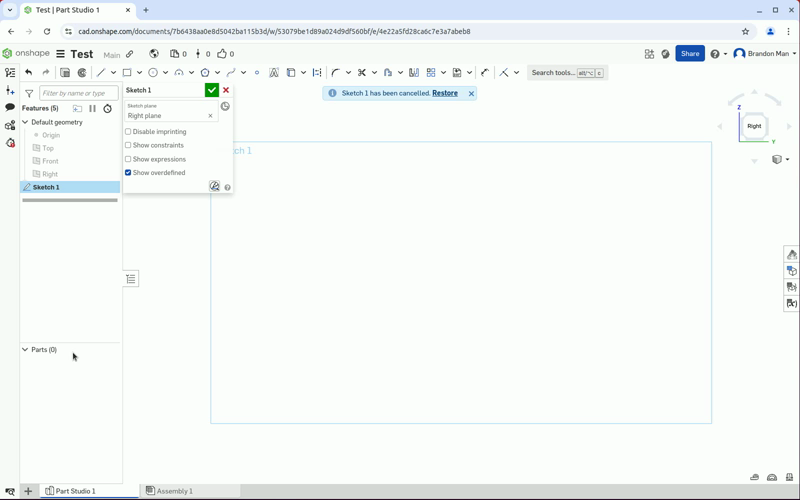
key(l)
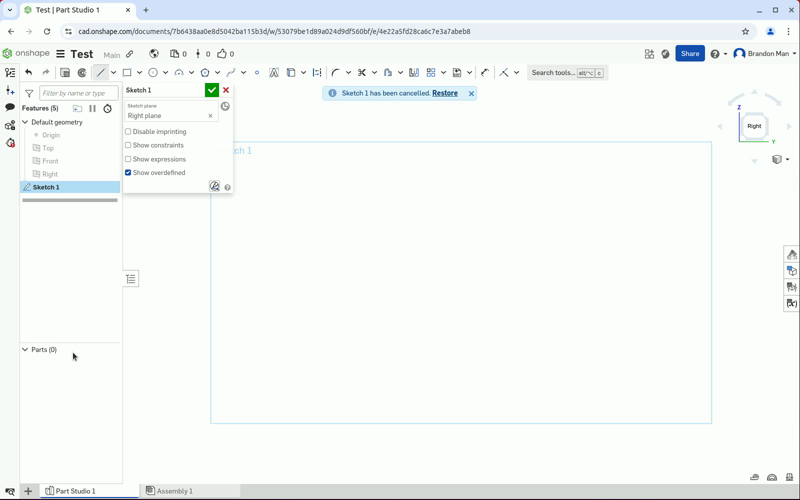
key_down(shift)
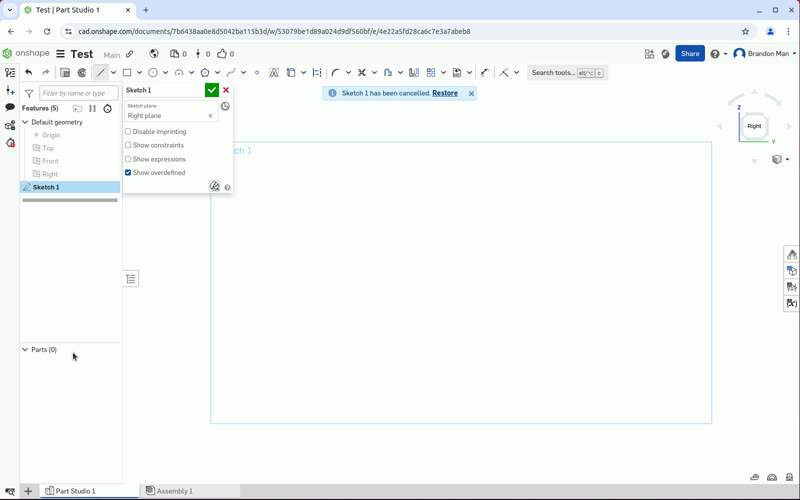
mouse_move(348, 374)
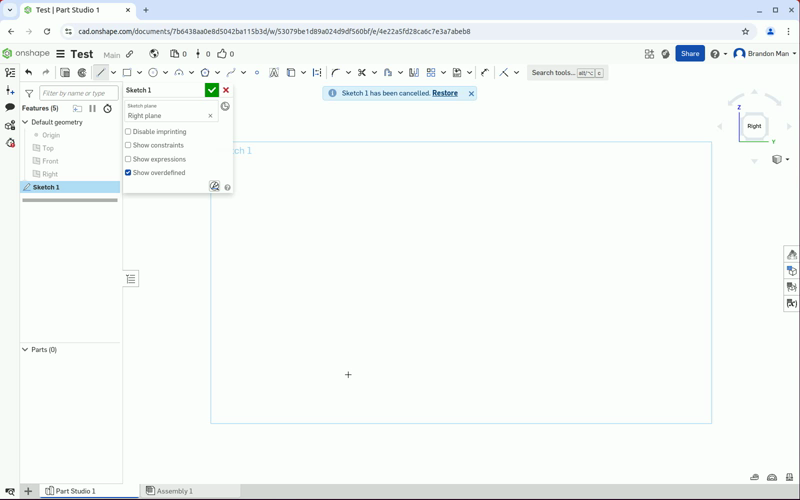
click(348, 374)
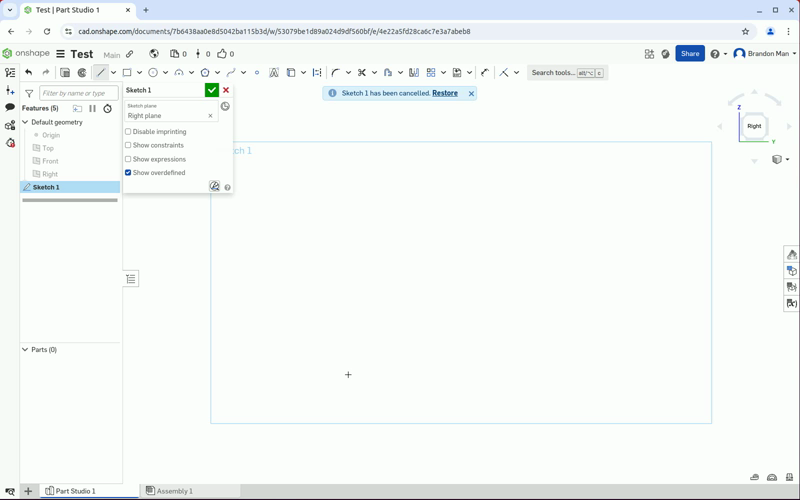
key_up(shift)
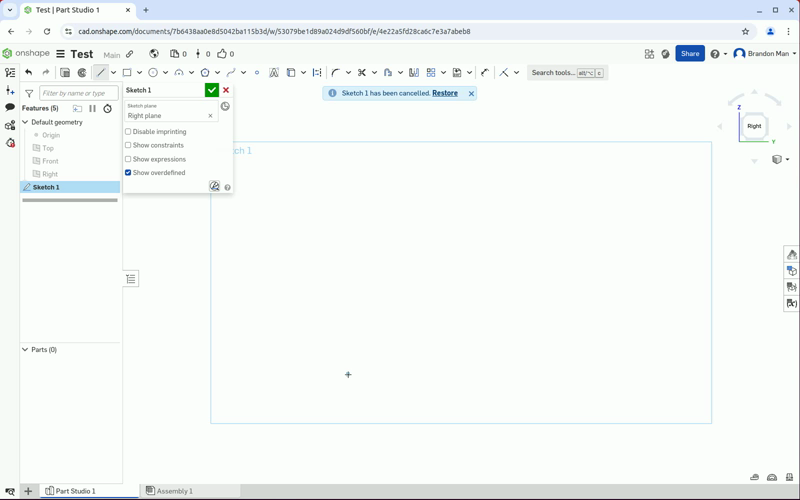
key_down(shift)
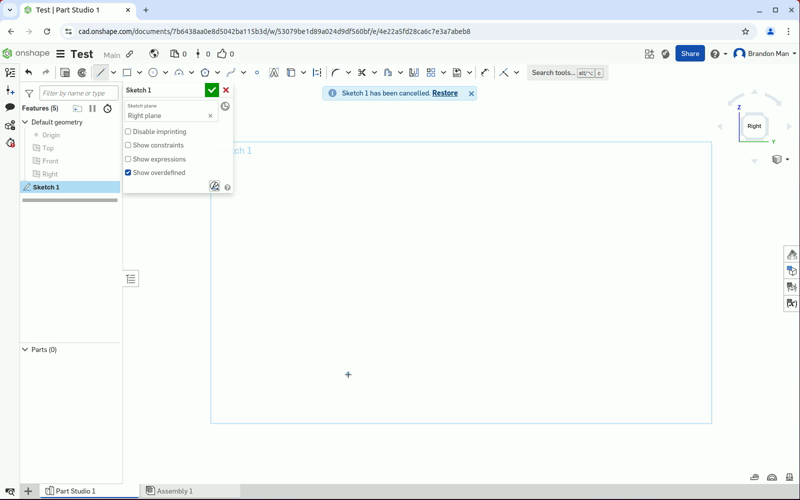
mouse_move(572, 374)
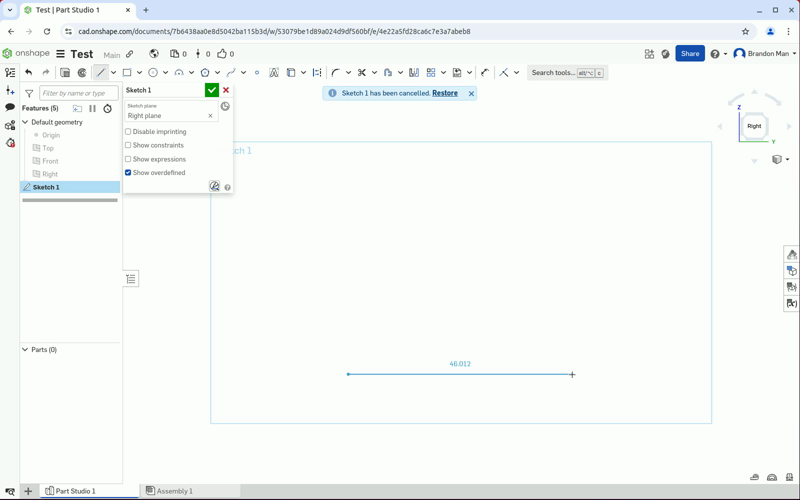
click(572, 374)
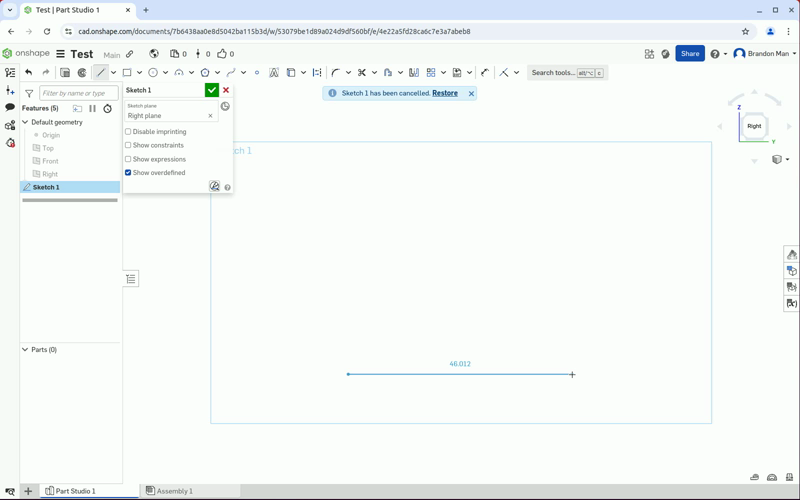
key_up(shift)
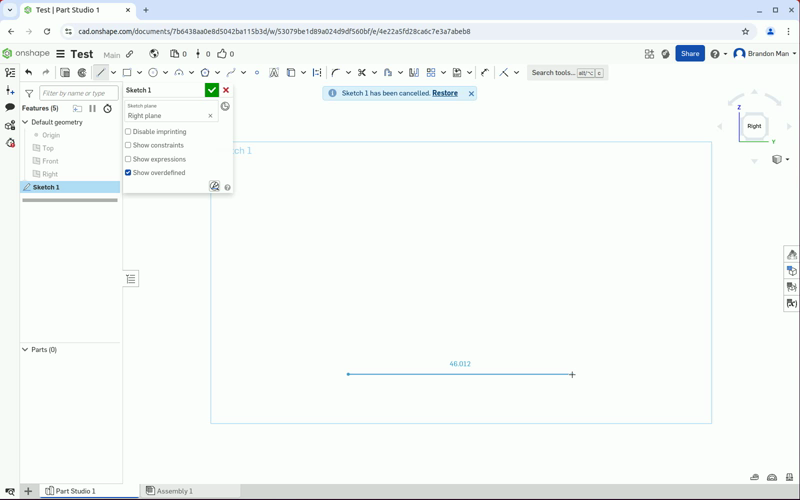
key_down(shift)
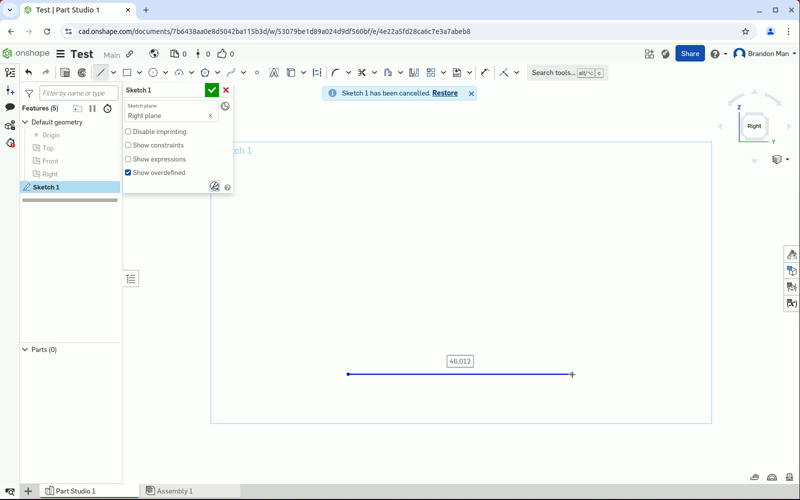
mouse_move(572, 190)
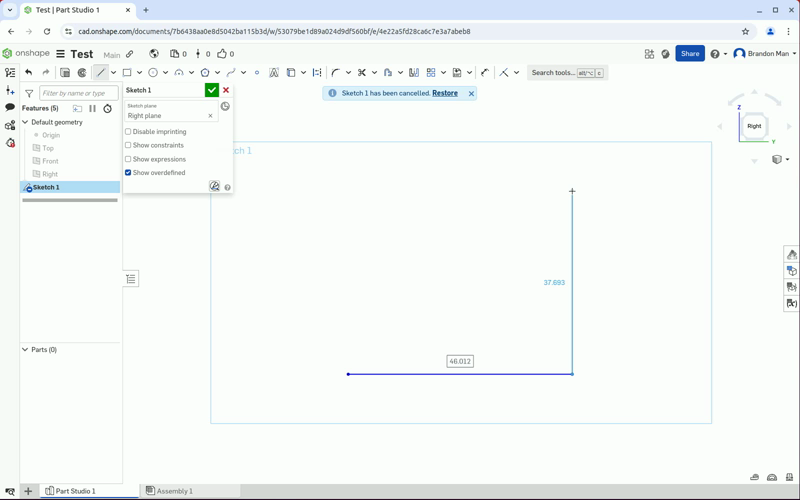
click(572, 190)
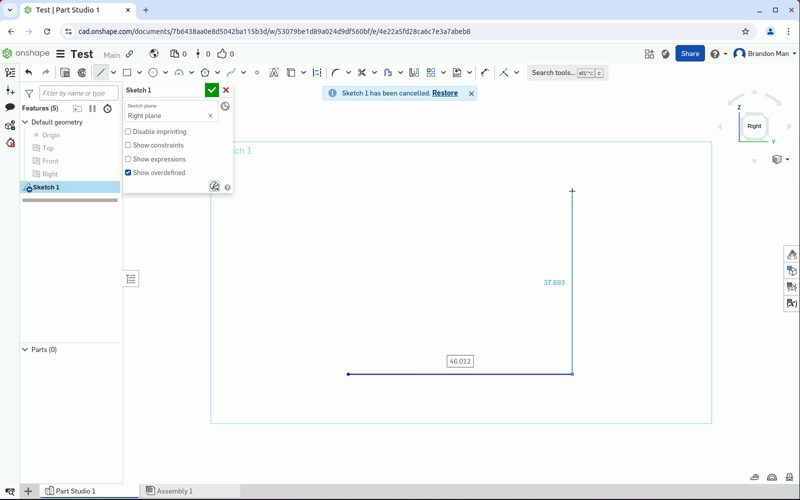
key_up(shift)
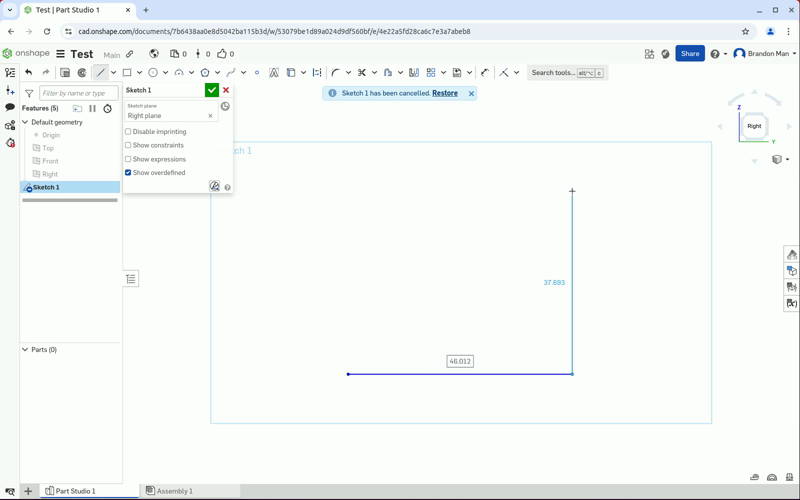
key_down(shift)
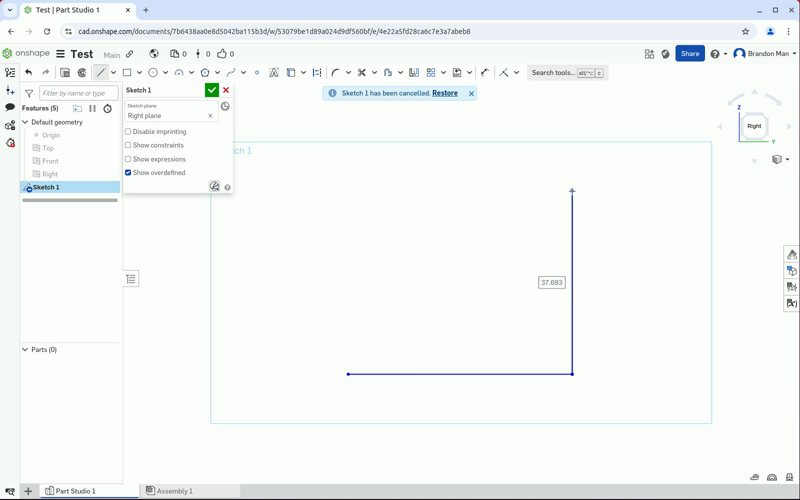
mouse_move(348, 190)
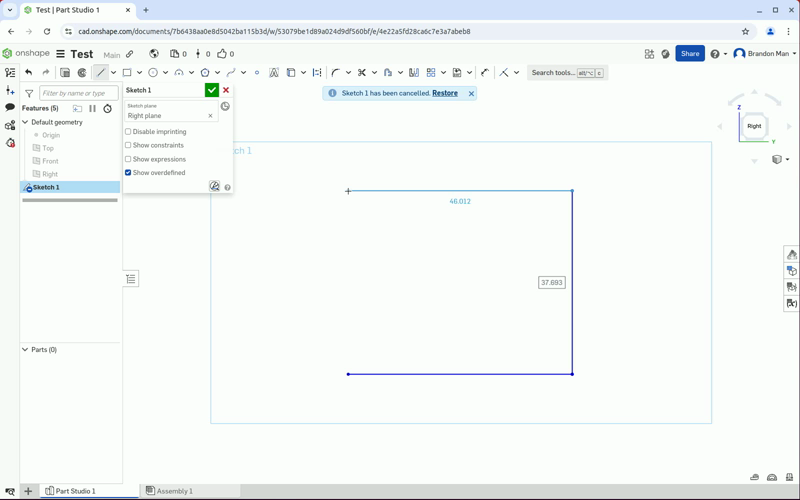
click(348, 190)
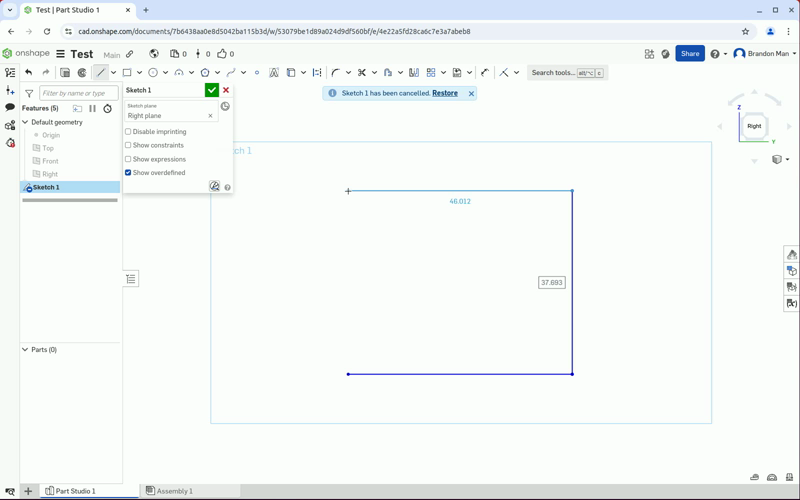
key_up(shift)
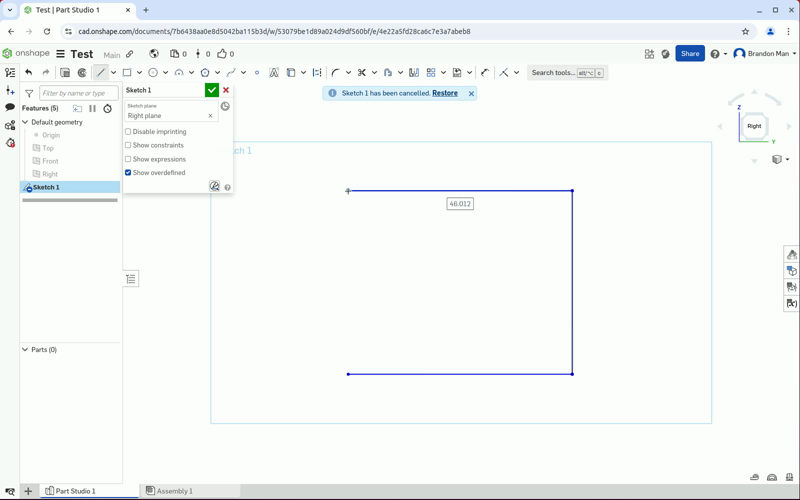
key_down(shift)
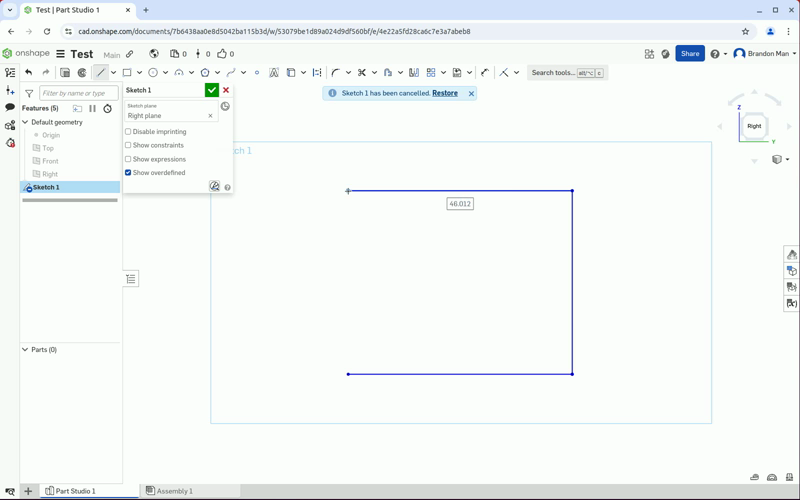
mouse_move(348, 374)
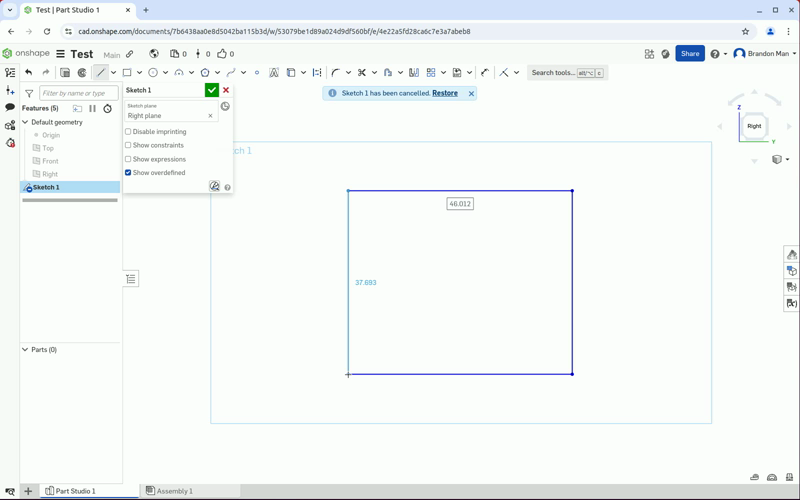
key_up(shift)
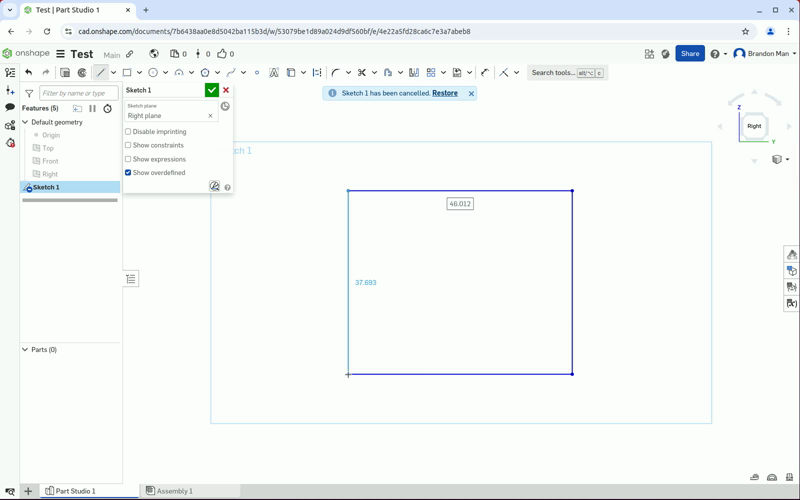
click(348, 374)
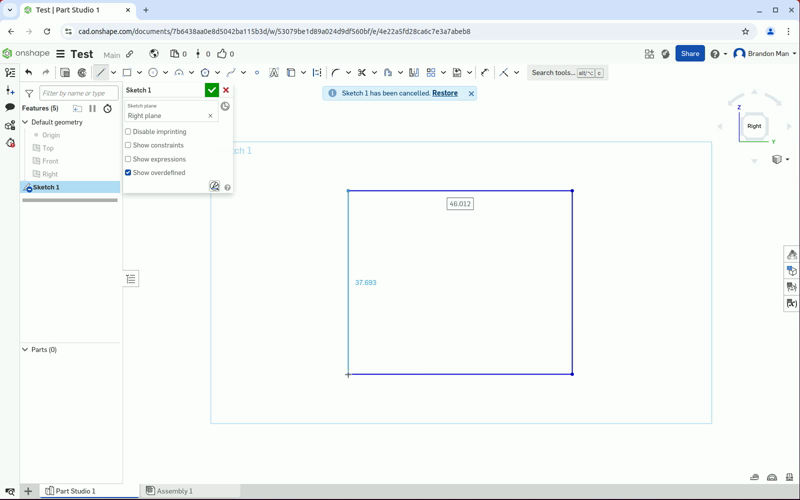
key(esc)
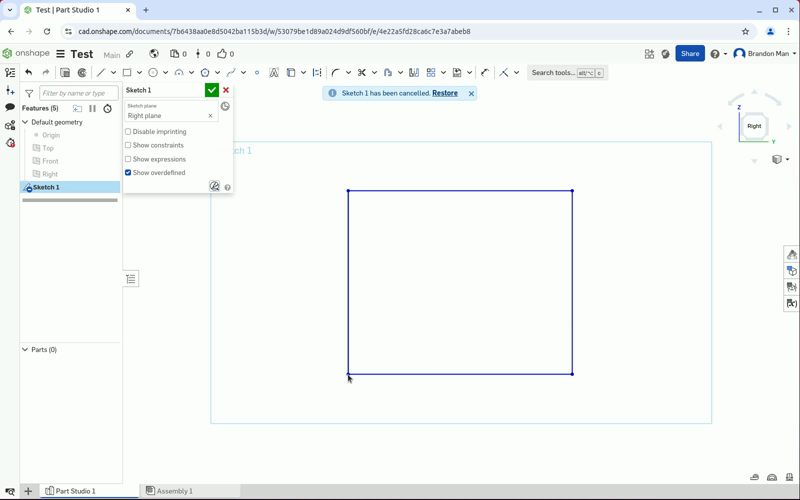
mouse_move(405, 270)
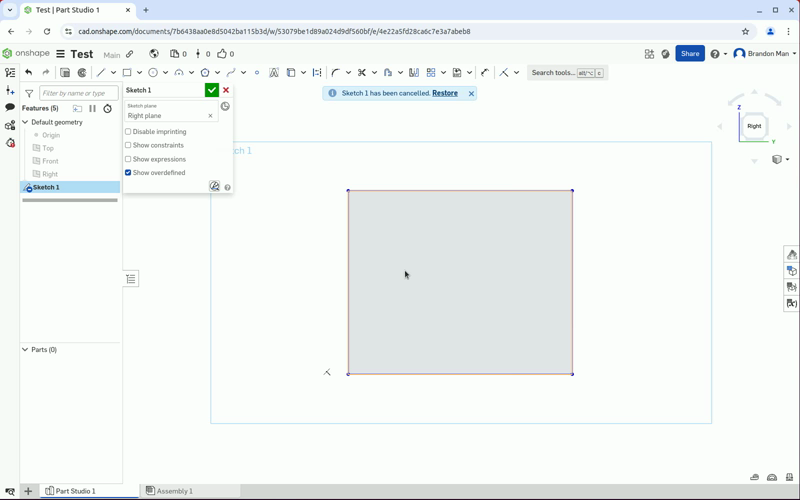
click(405, 270)
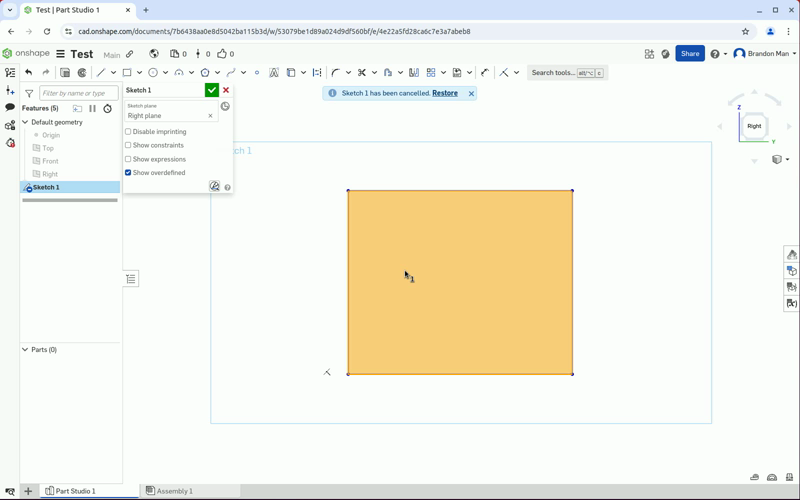
mouse_move(73, 352)
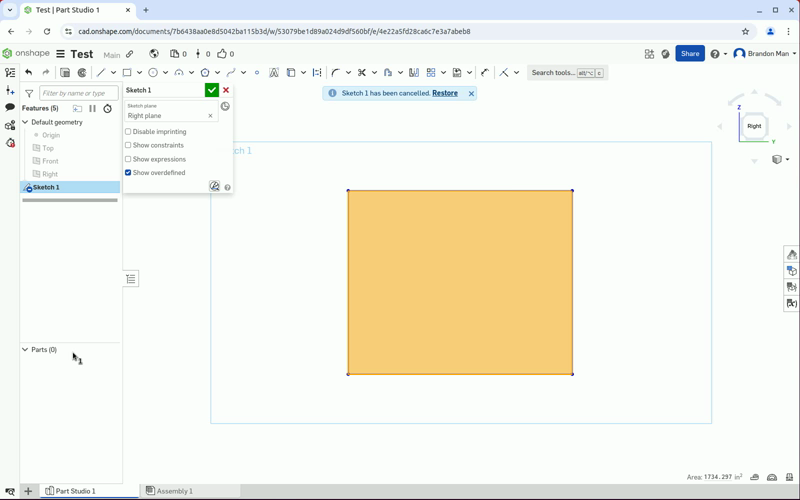
key(shift+y)
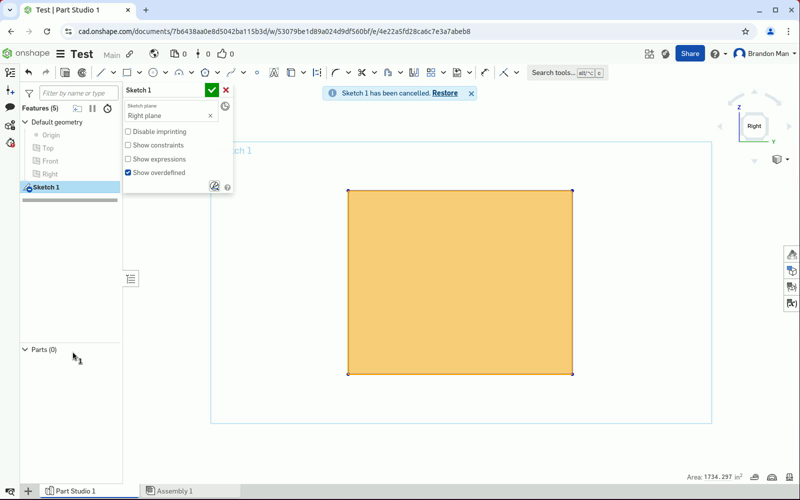
key(shift+e)
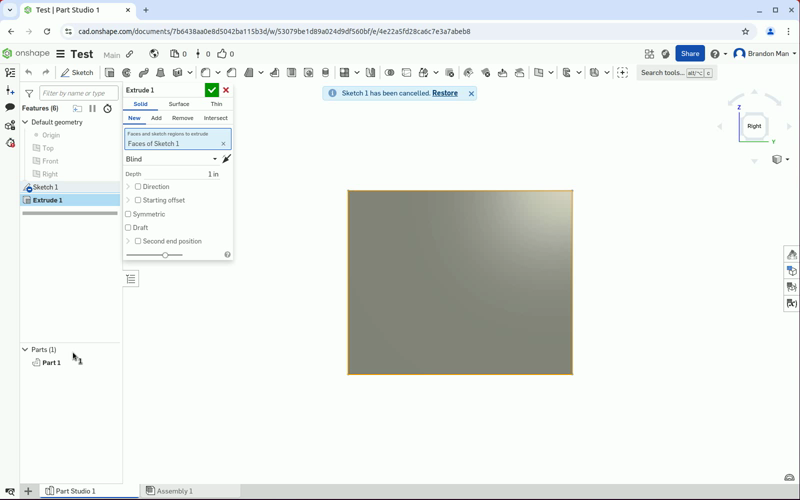
mouse_move(143, 106)
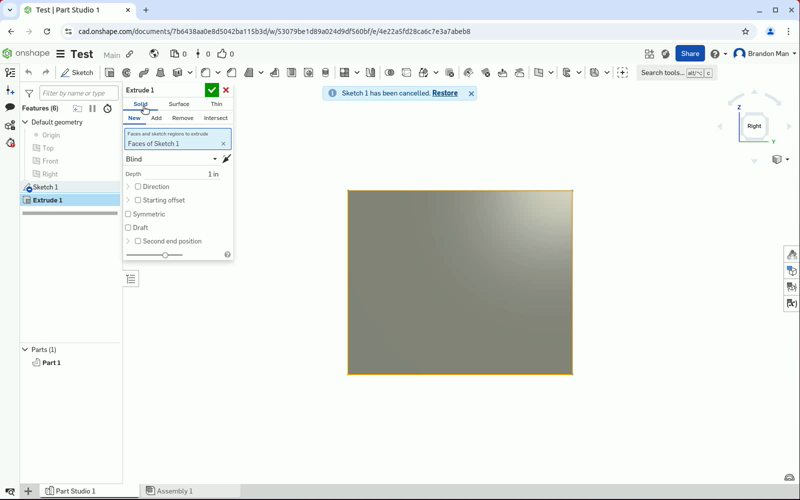
click(143, 106)
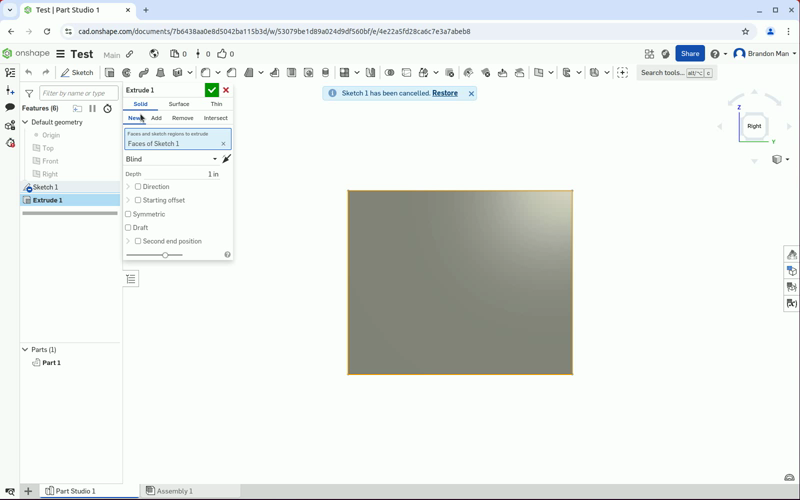
mouse_move(137, 120)
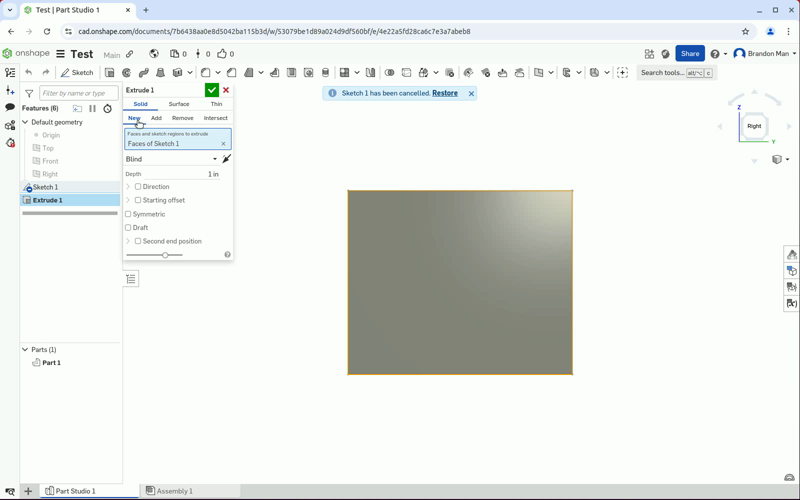
click(137, 120)
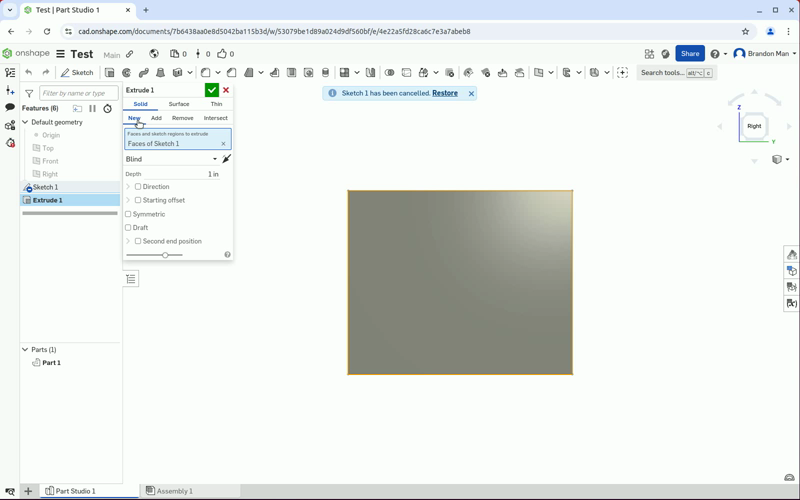
key(tab, 4)
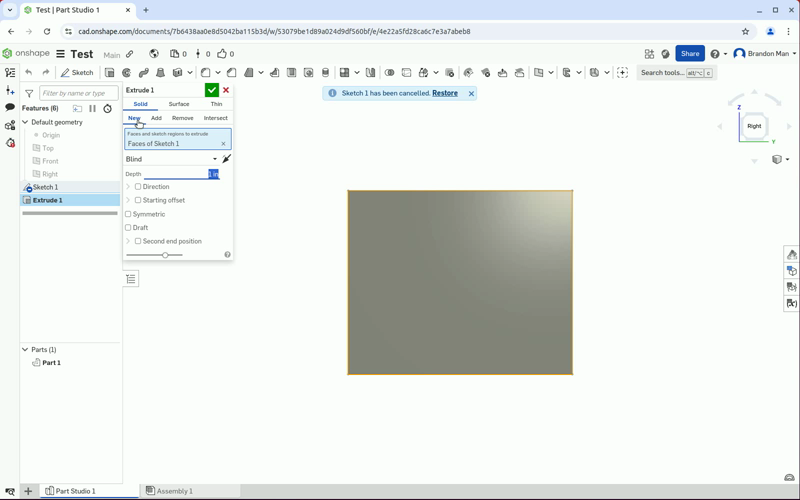
text(10.591)
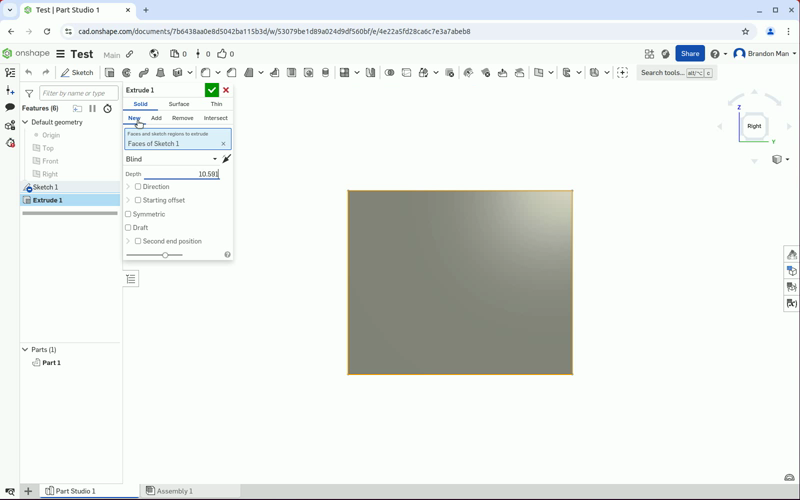
key(enter)
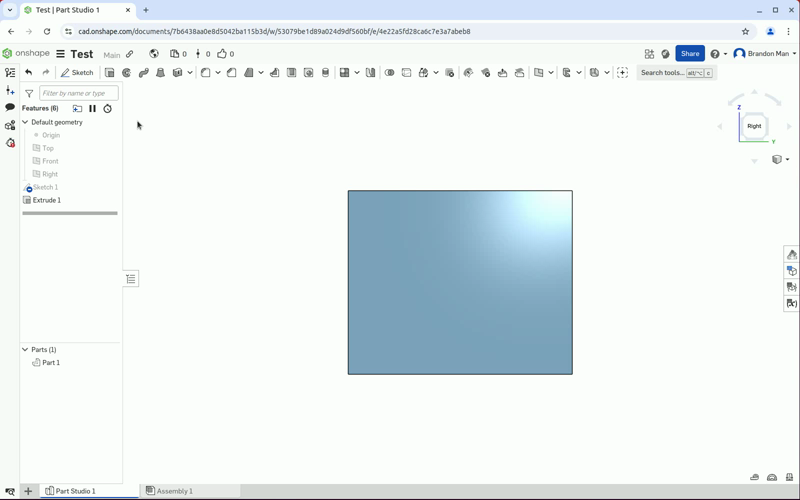
key(shift+h)
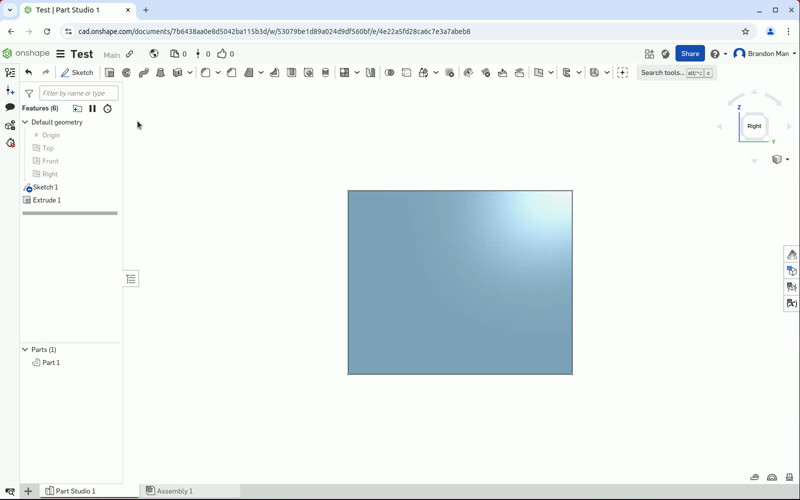
key(shift+h)
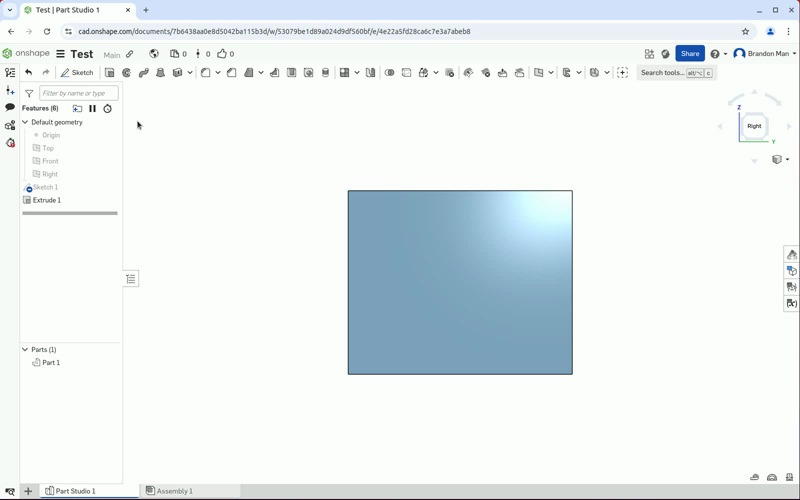
mouse_move(73, 189)
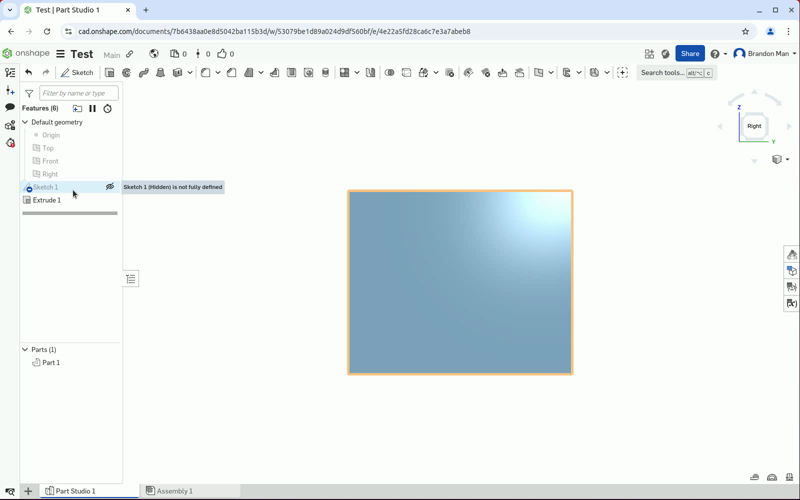
click(73, 189)
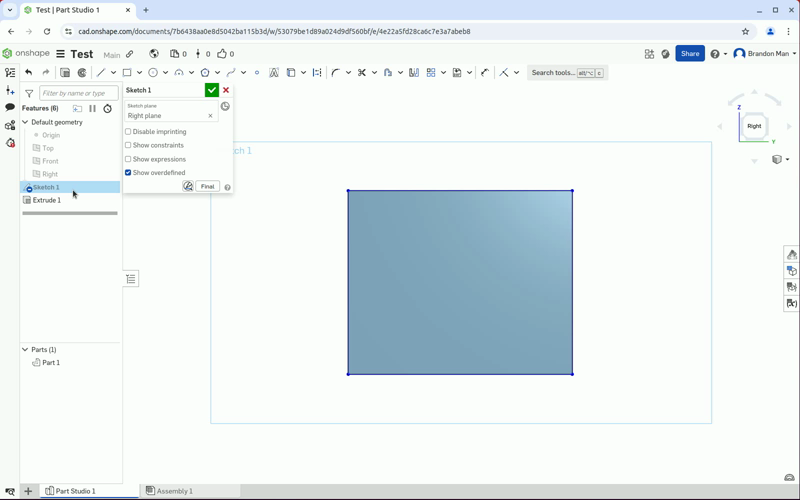
mouse_move(229, 92)
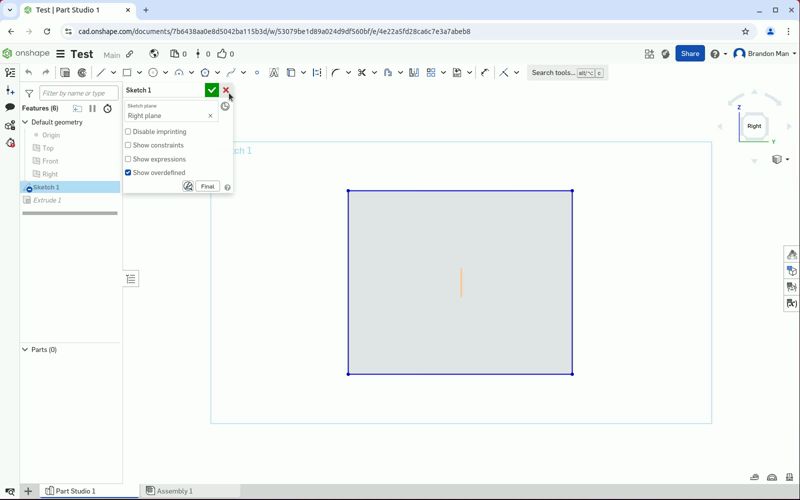
click(229, 92)
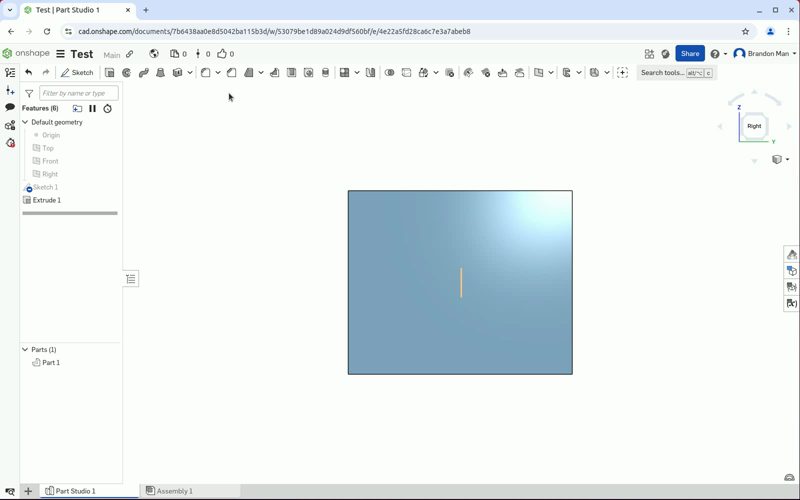
mouse_move(541, 75)
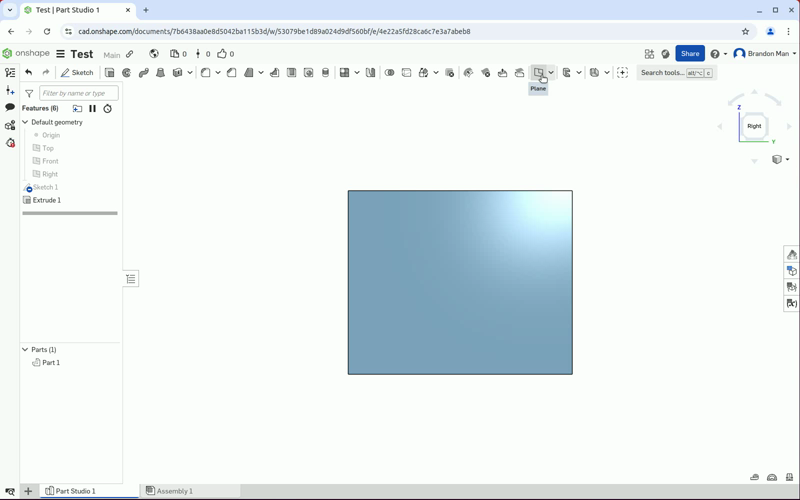
click(541, 75)
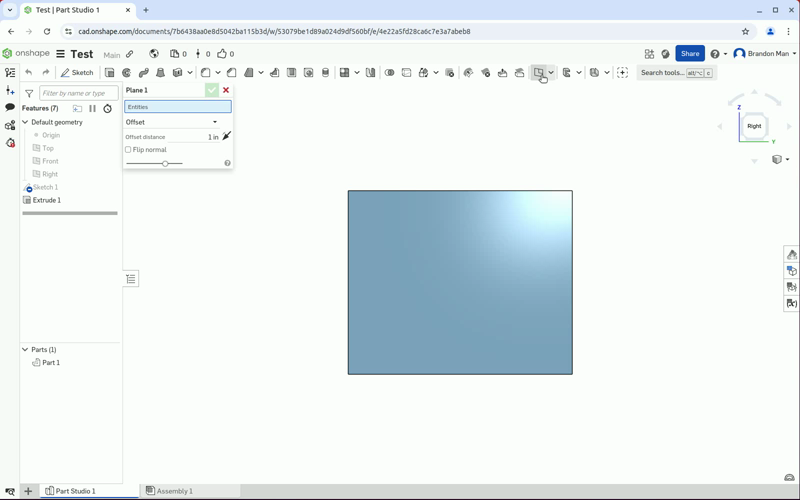
mouse_move(73, 176)
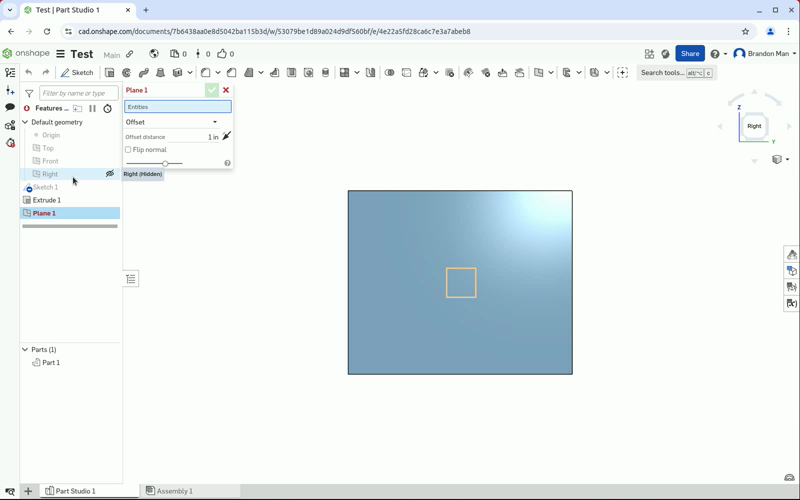
click(73, 176)
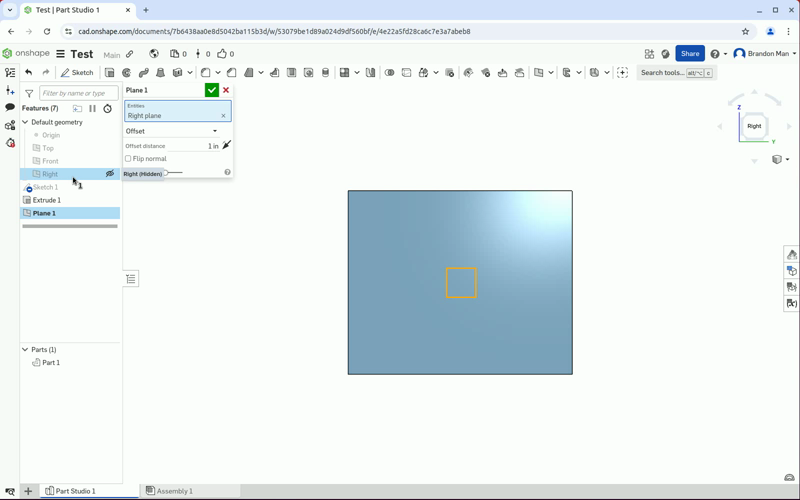
key(tab, 2)
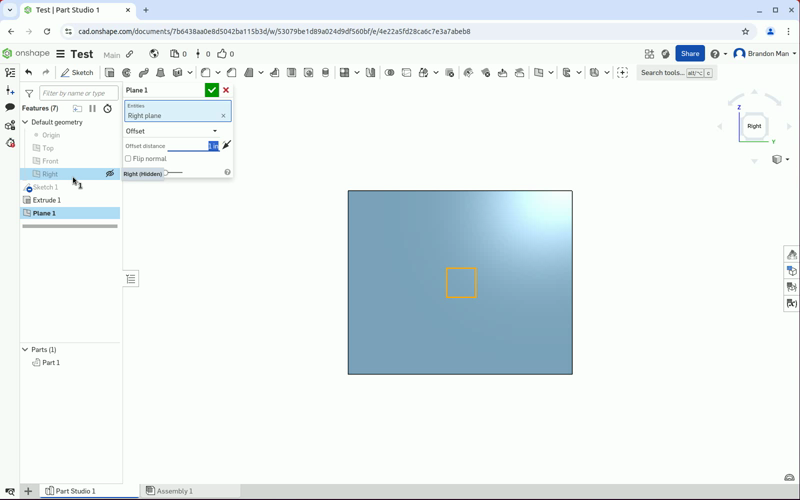
text(10.599)
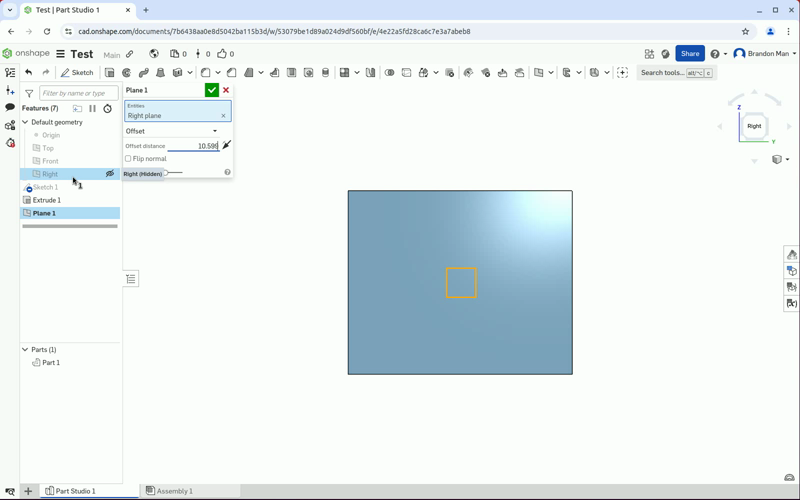
key(enter, 2)
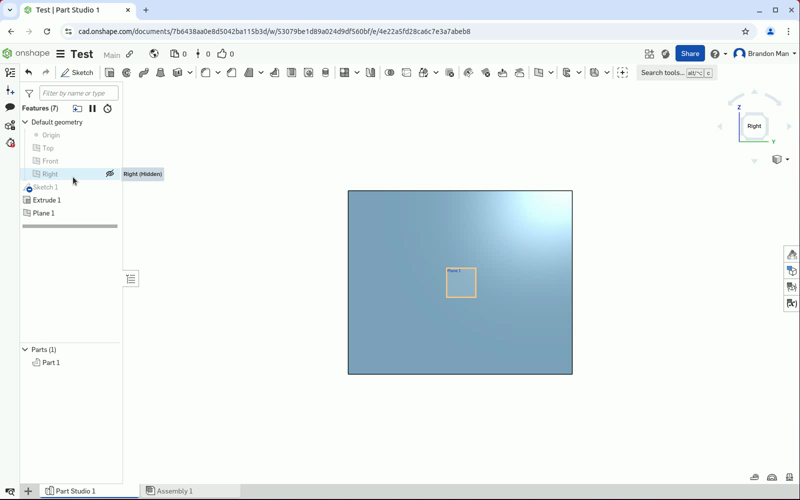
key(shift+s)
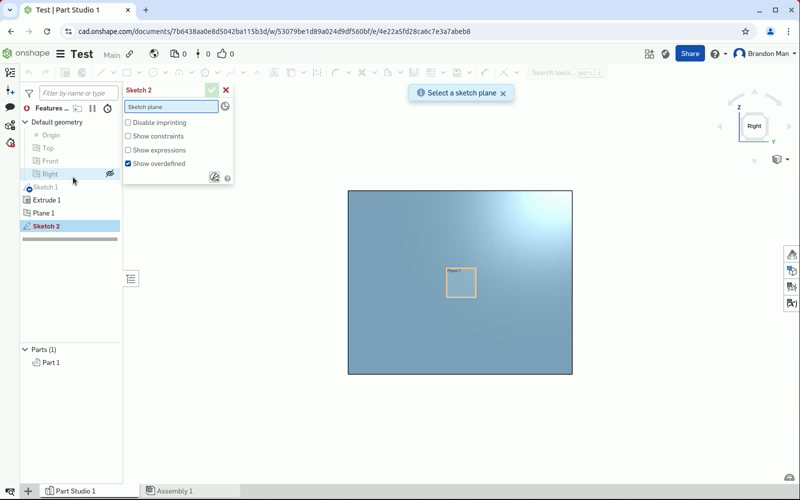
mouse_move(73, 215)
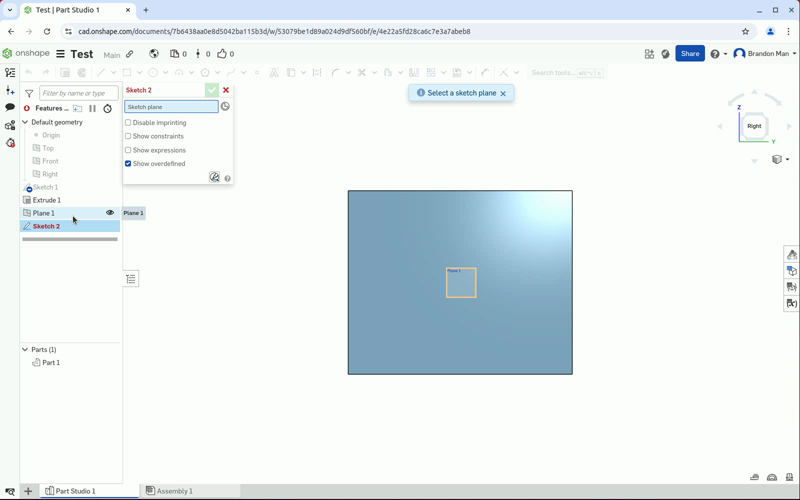
click(73, 215)
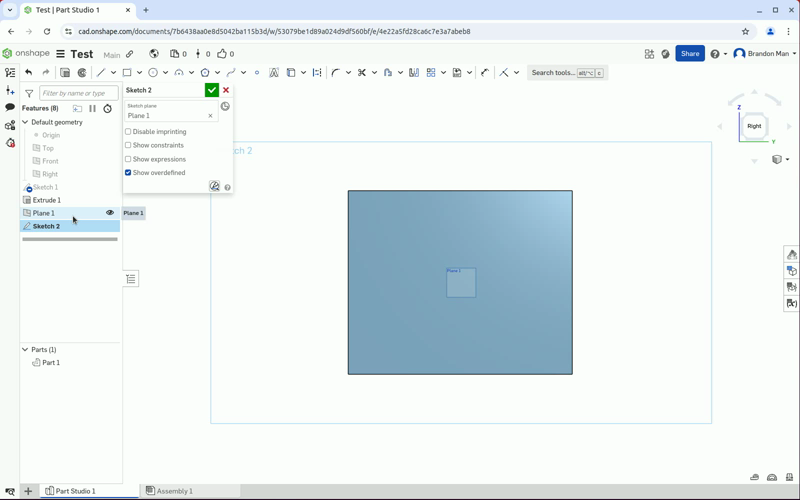
mouse_move(73, 352)
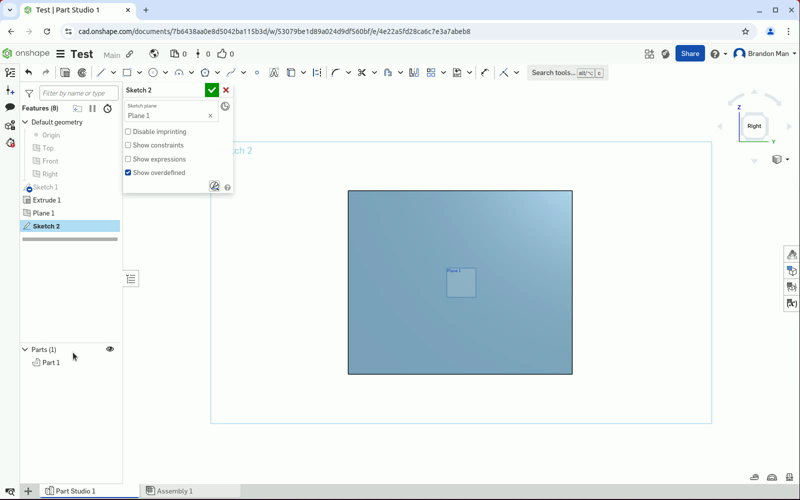
key(y)
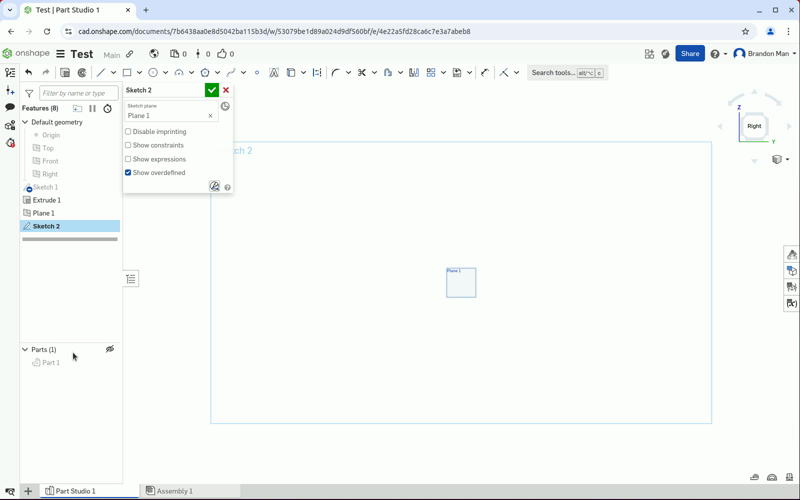
key(l)
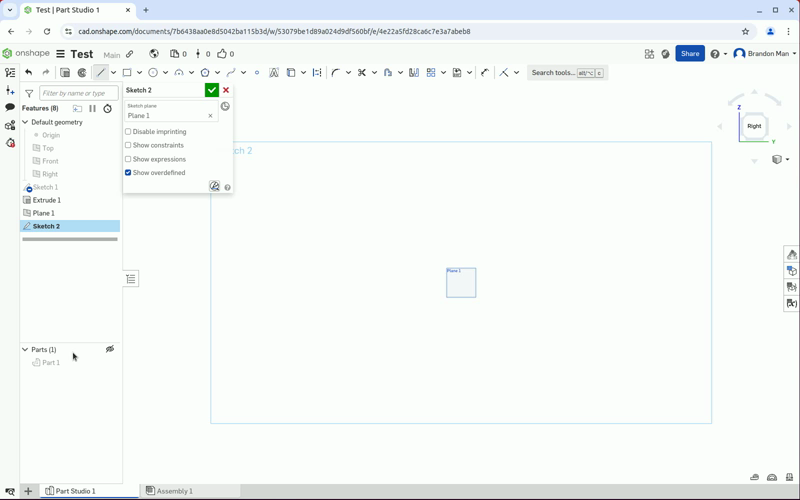
key_down(shift)
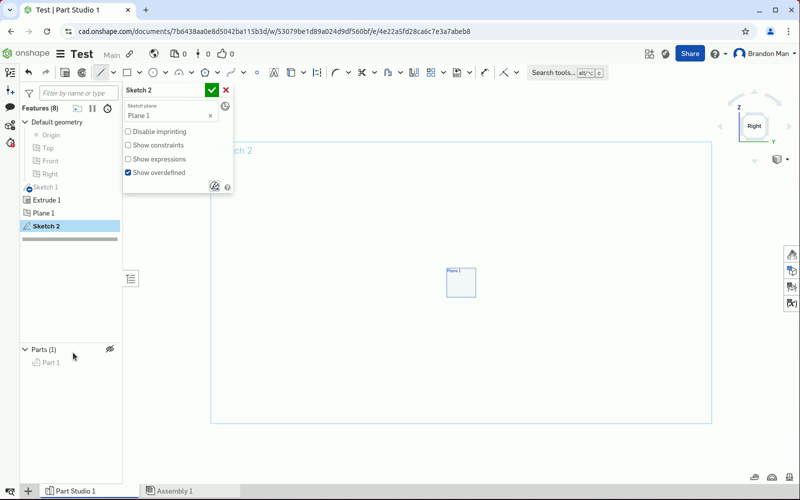
mouse_move(348, 374)
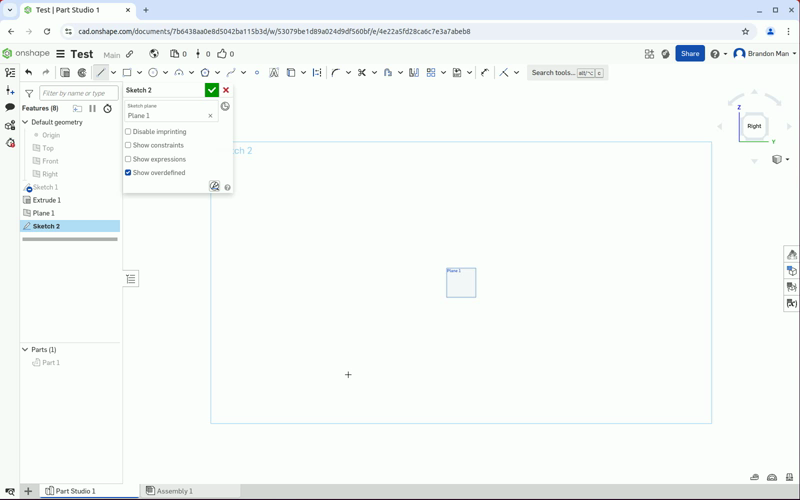
click(348, 374)
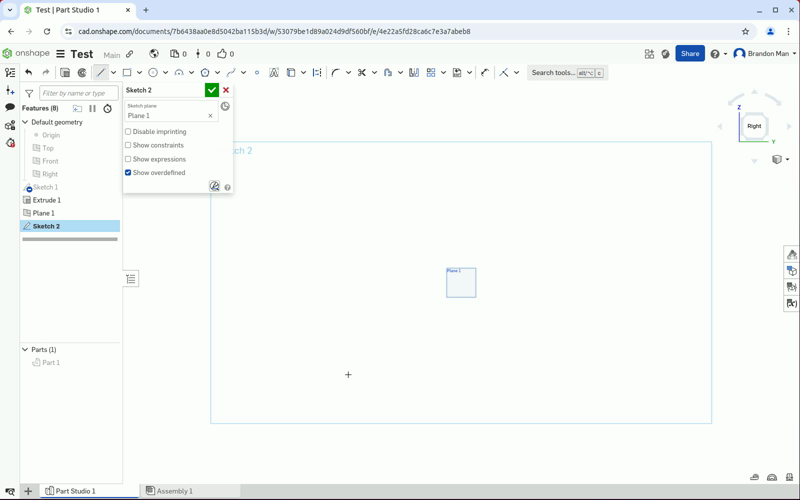
key_up(shift)
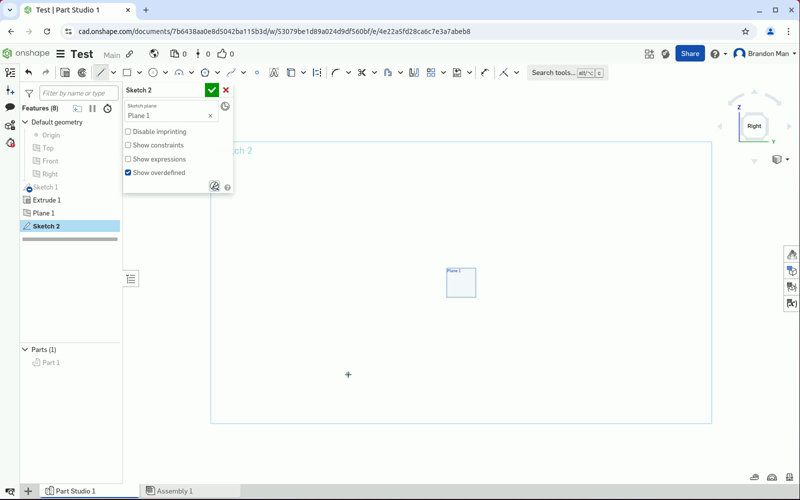
key_down(shift)
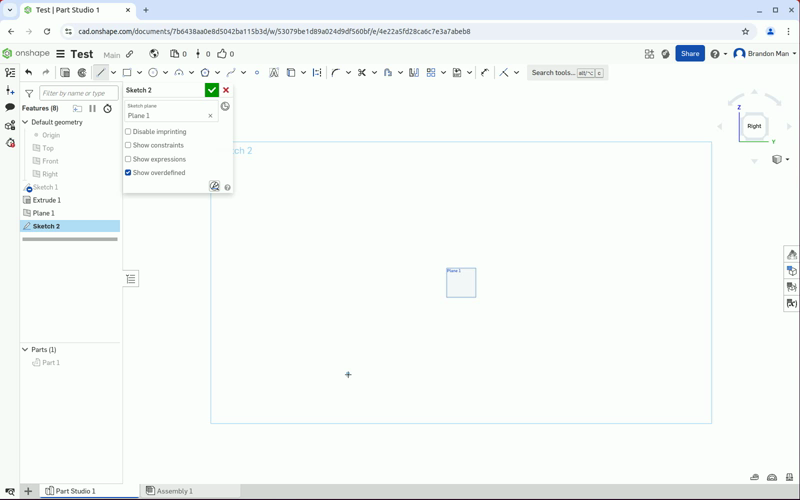
mouse_move(572, 374)
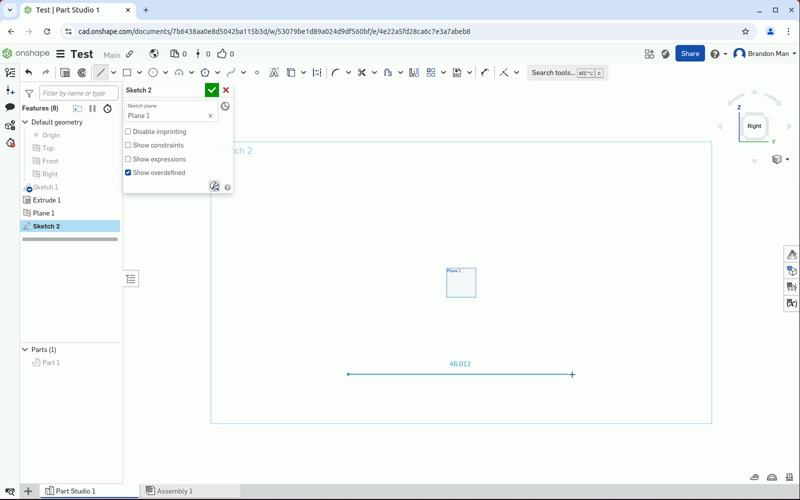
click(572, 374)
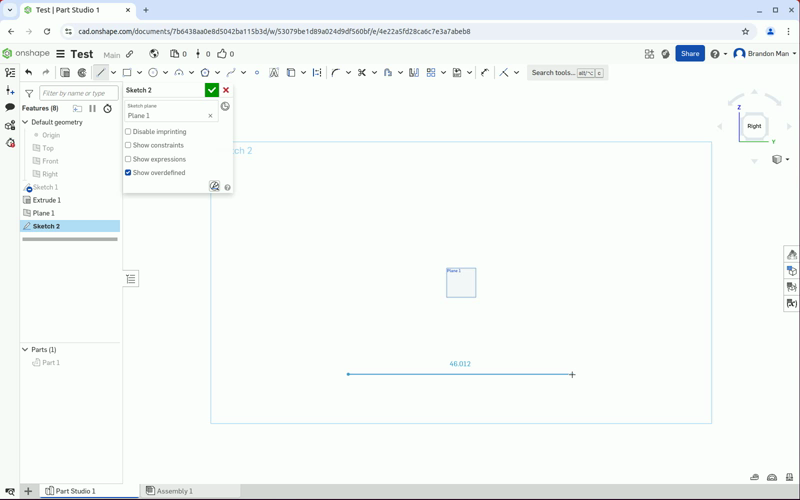
key_up(shift)
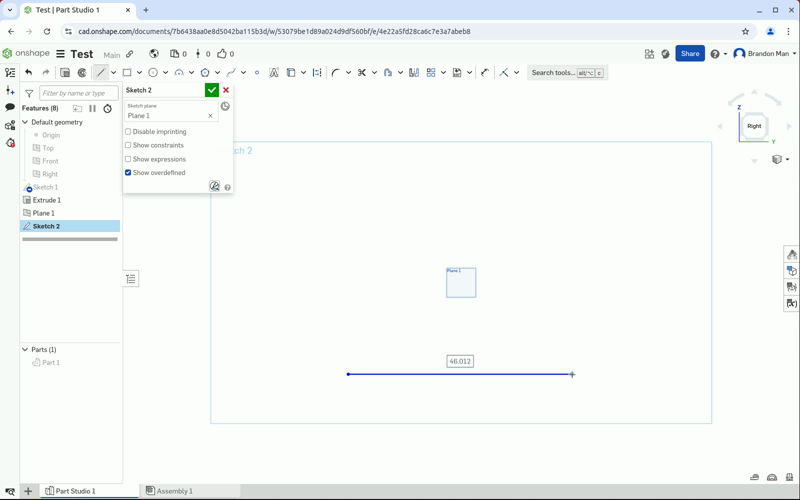
key_down(shift)
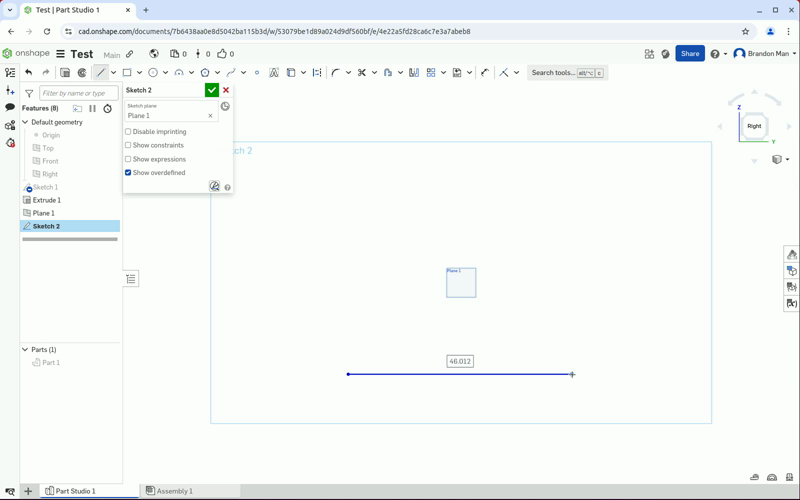
mouse_move(572, 221)
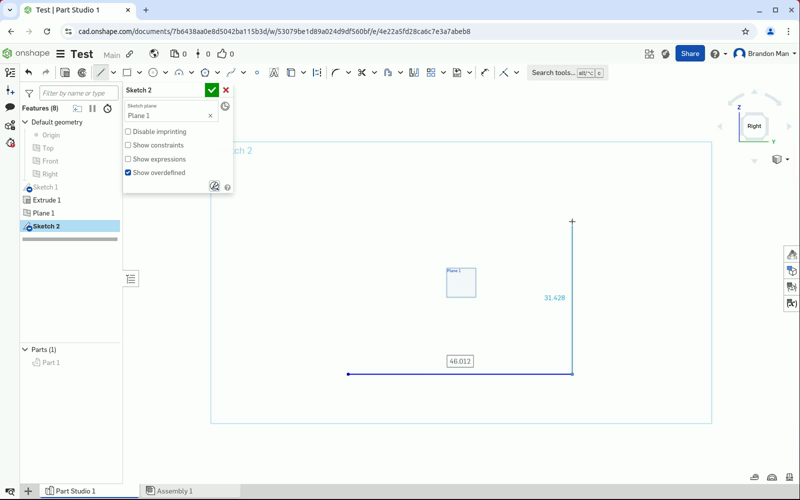
click(572, 221)
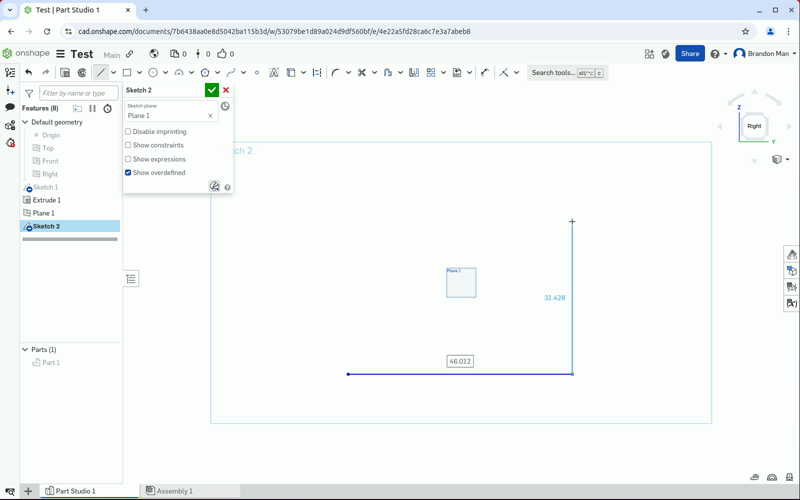
key_up(shift)
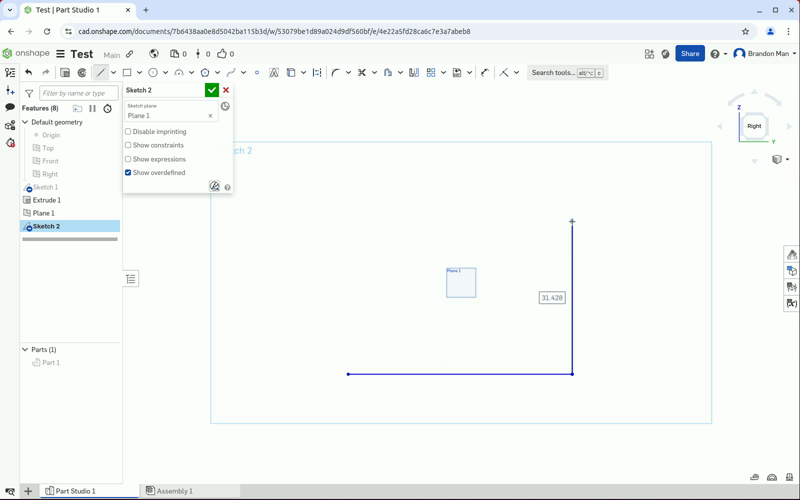
key_down(shift)
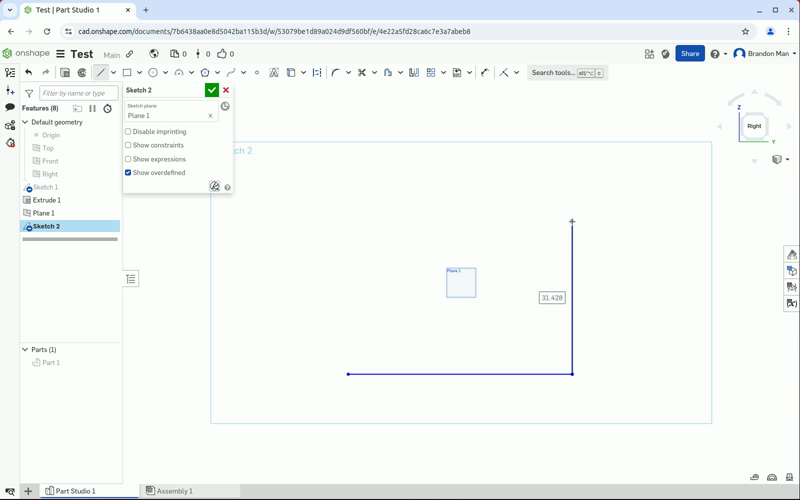
mouse_move(348, 221)
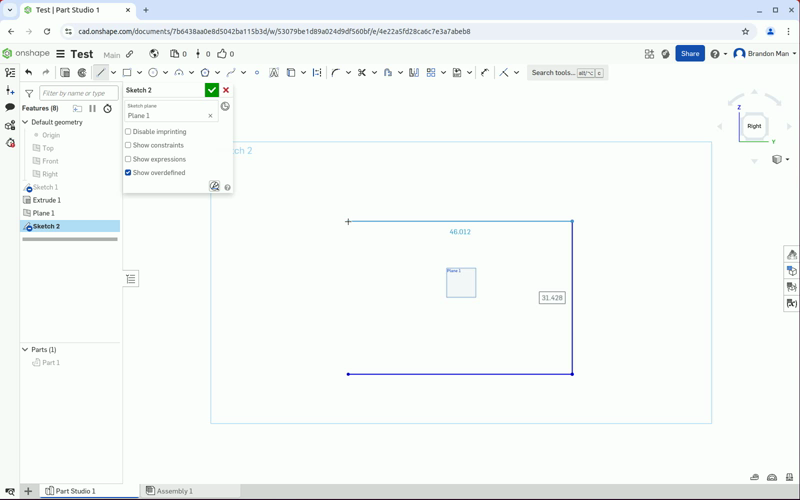
click(348, 221)
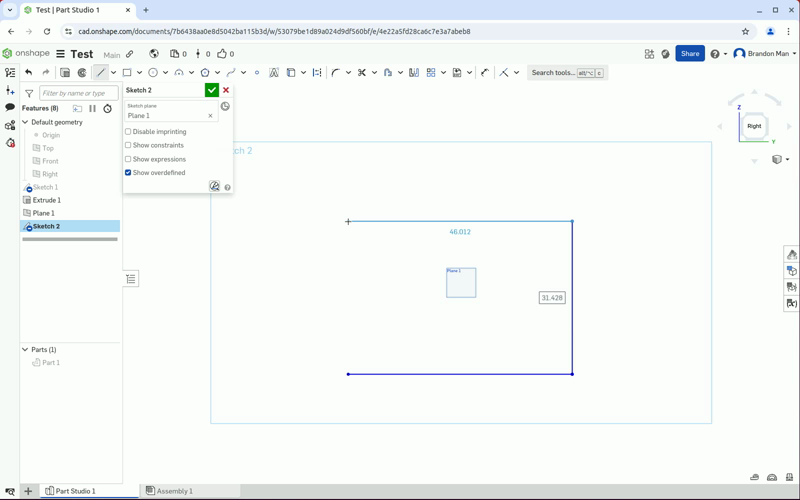
key_up(shift)
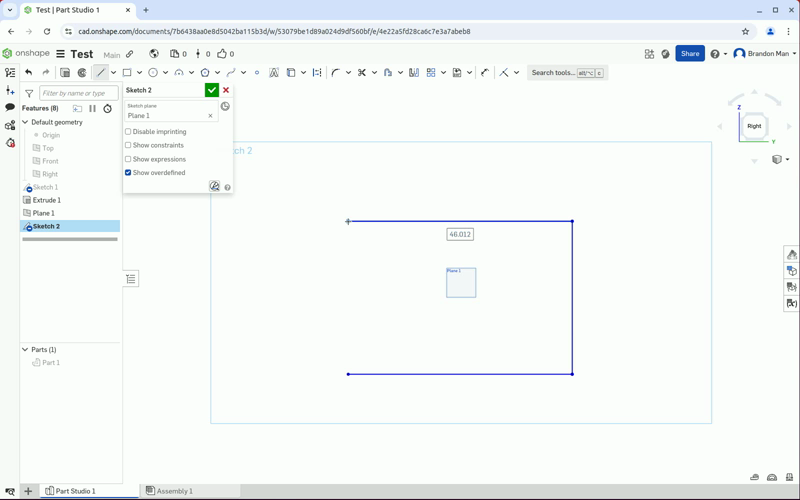
key_down(shift)
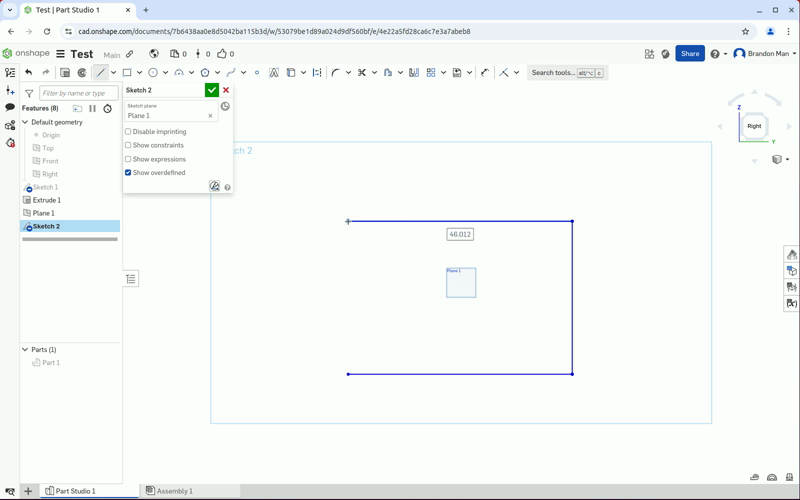
mouse_move(348, 374)
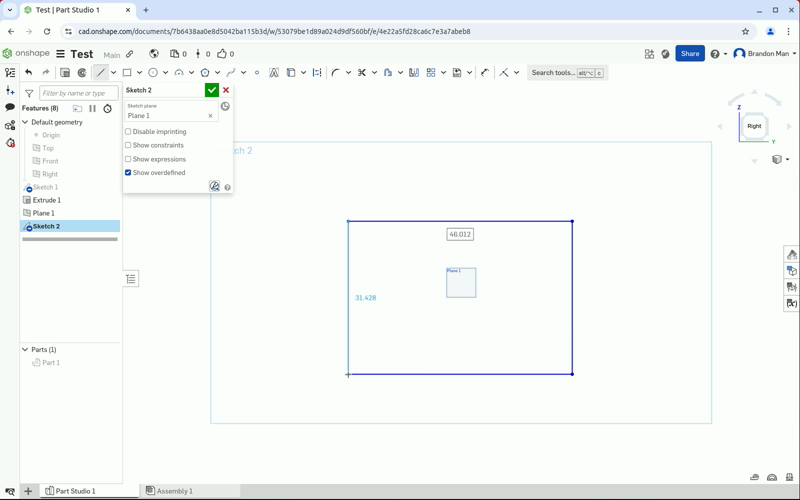
key_up(shift)
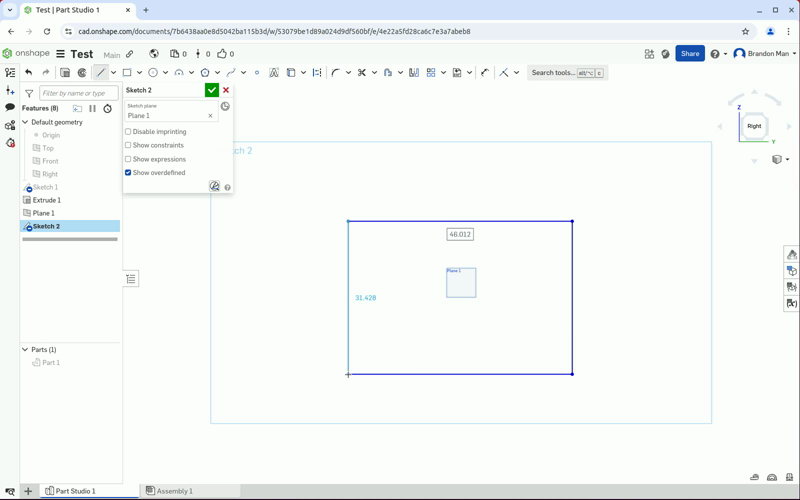
click(348, 374)
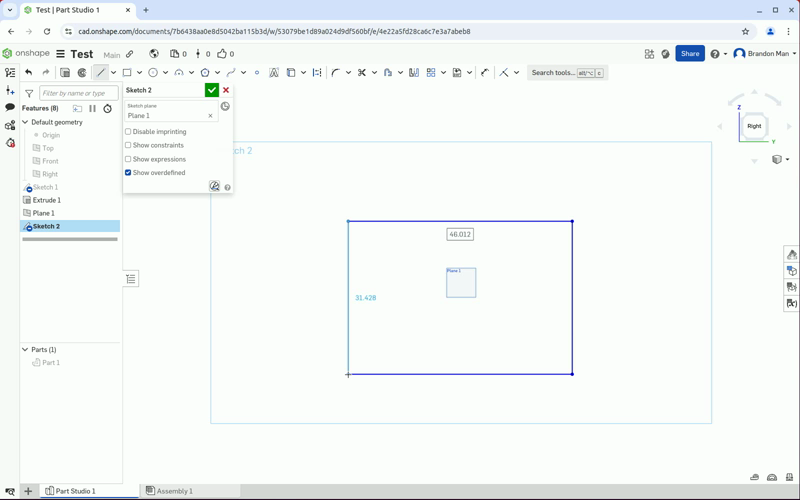
key(esc)
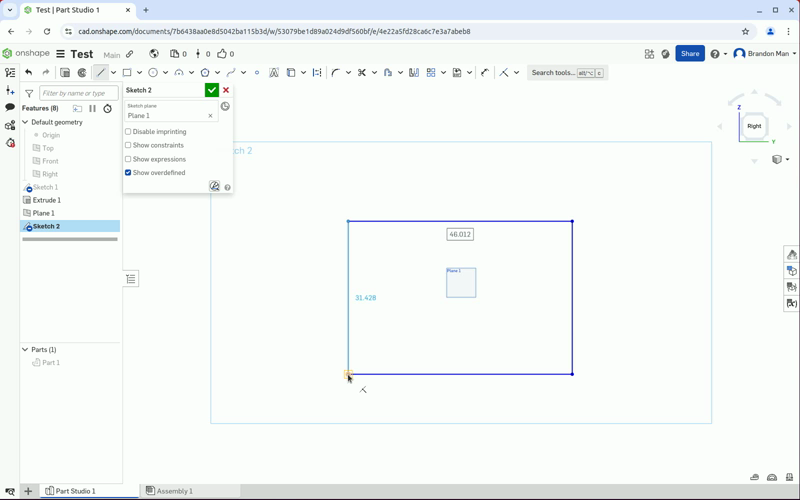
mouse_move(457, 336)
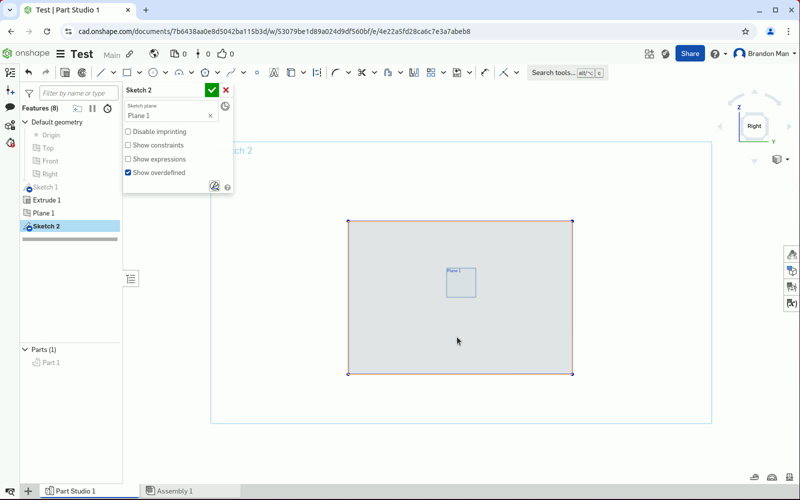
click(457, 336)
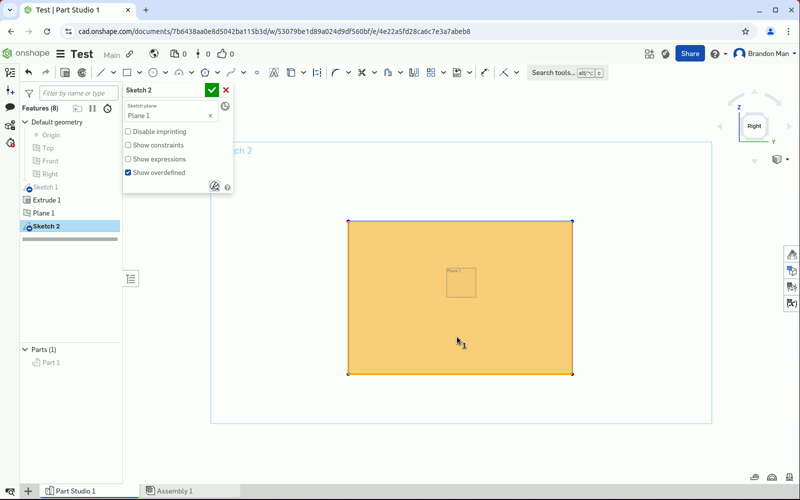
mouse_move(73, 352)
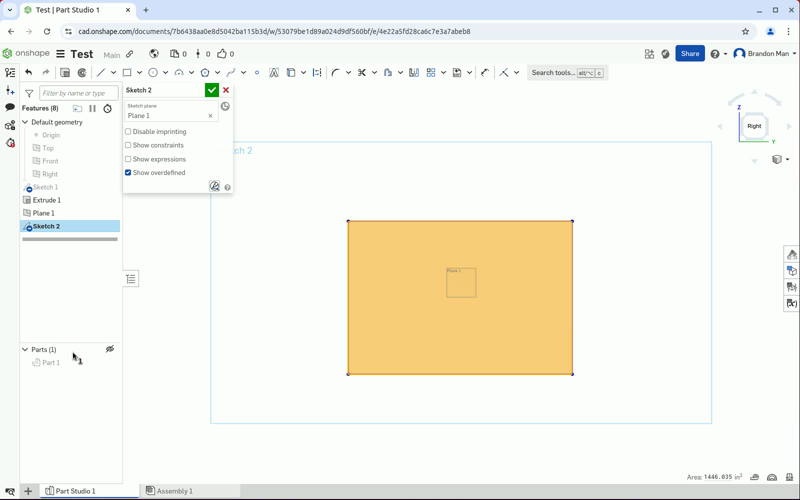
key(shift+y)
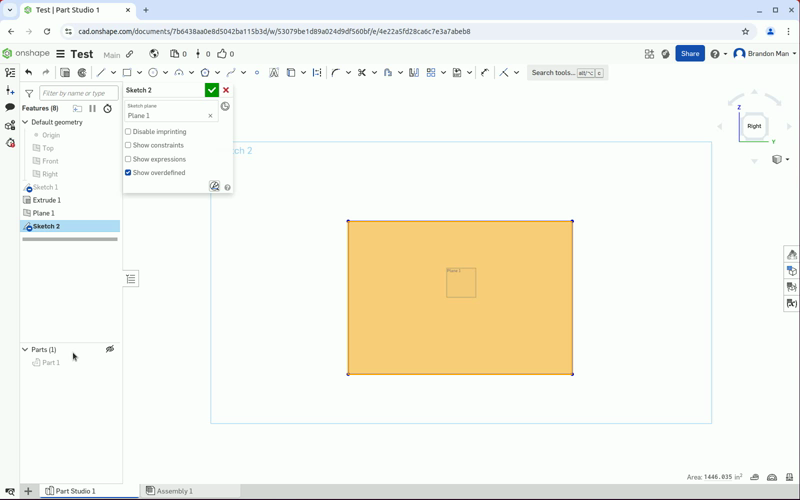
key(shift+e)
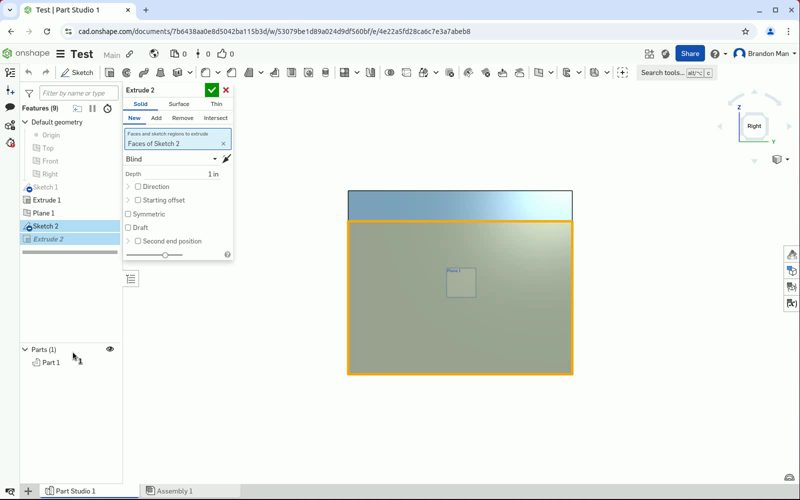
mouse_move(143, 106)
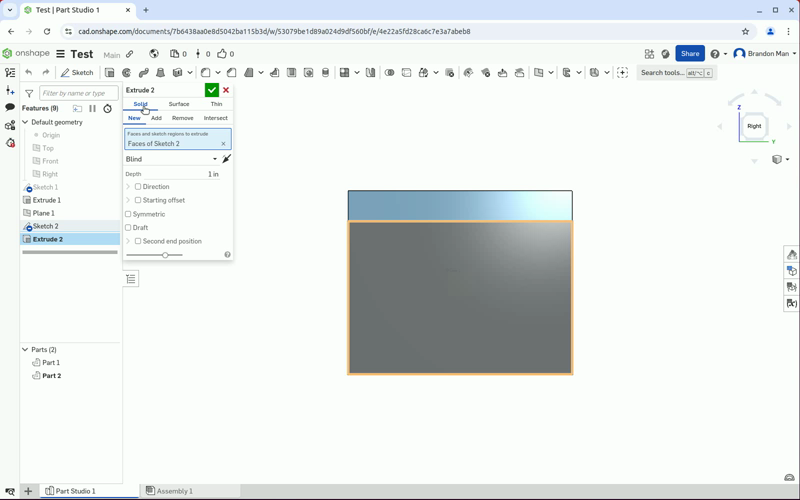
click(143, 106)
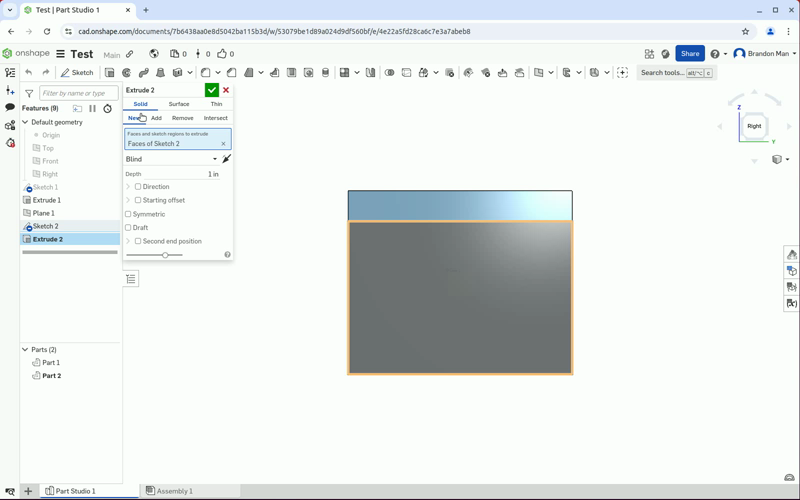
mouse_move(137, 120)
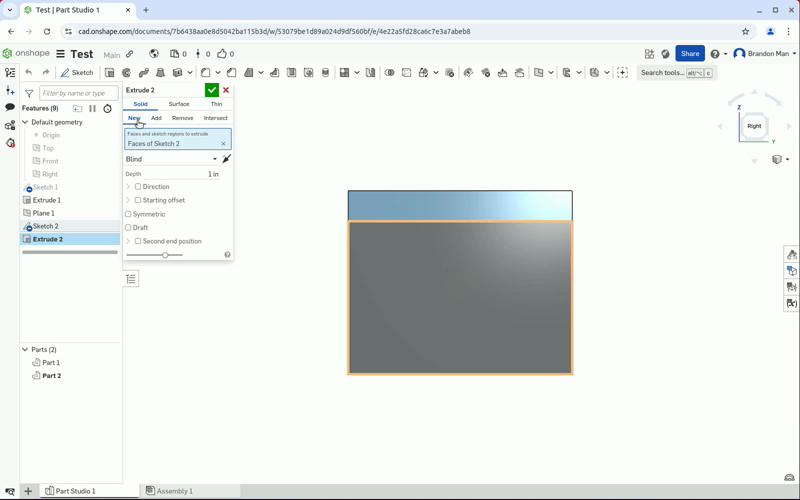
click(137, 120)
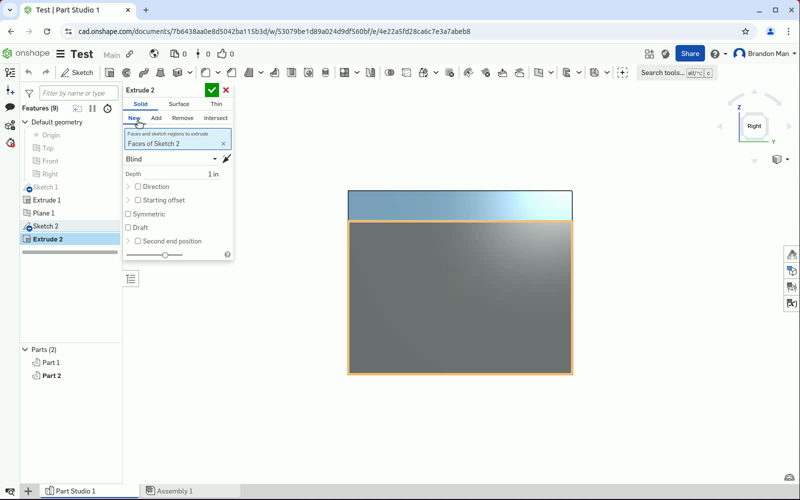
key(tab, 4)
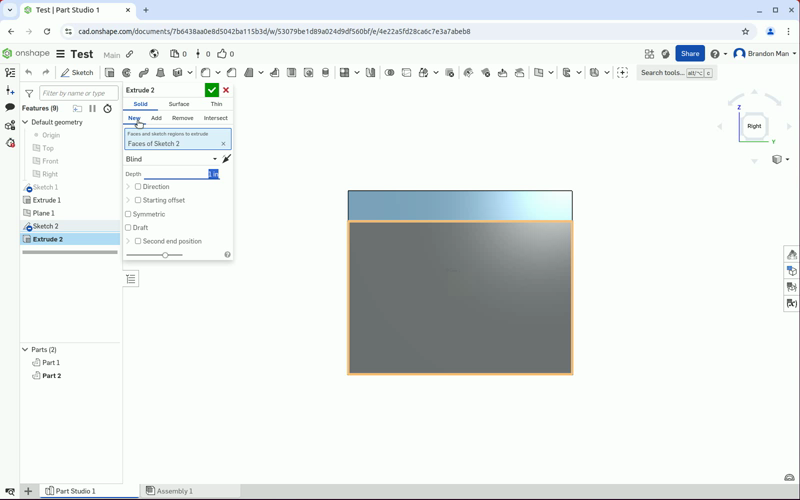
text(10.591)
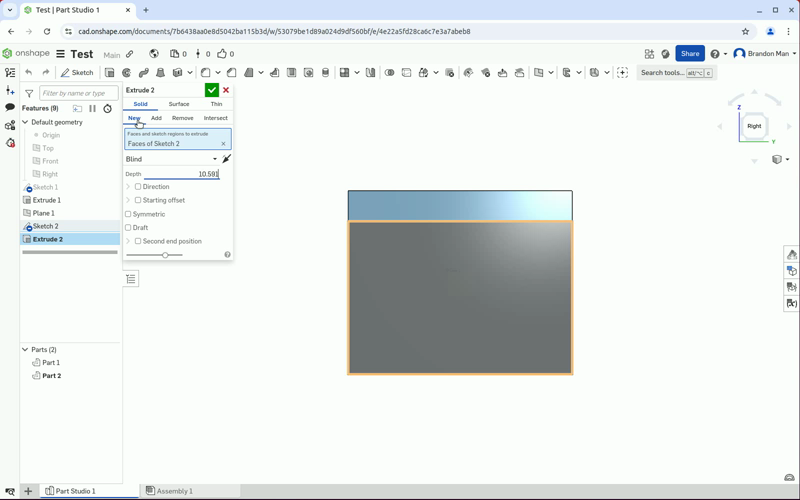
key(enter)
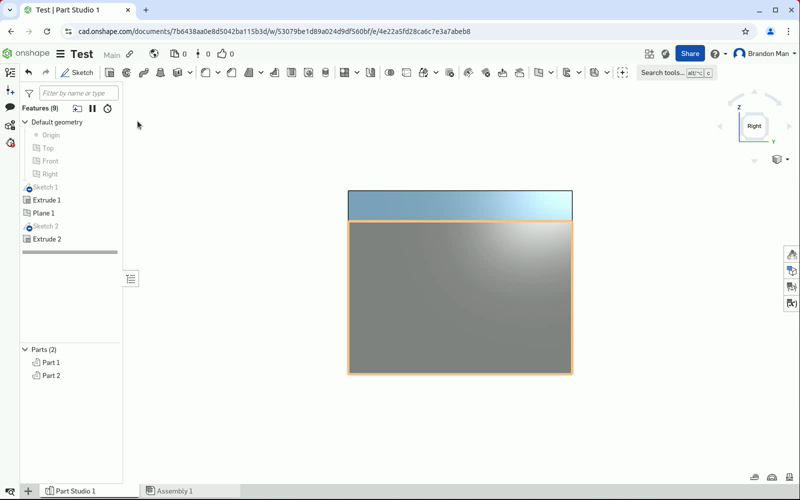
key(shift+h)
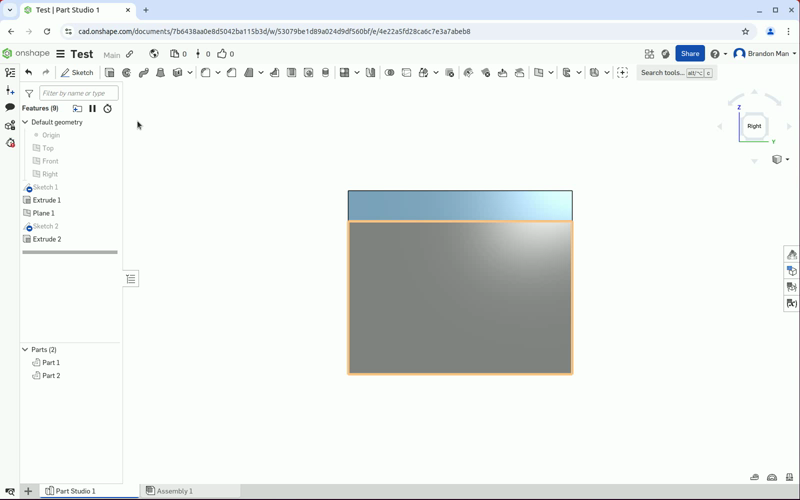
key(shift+h)
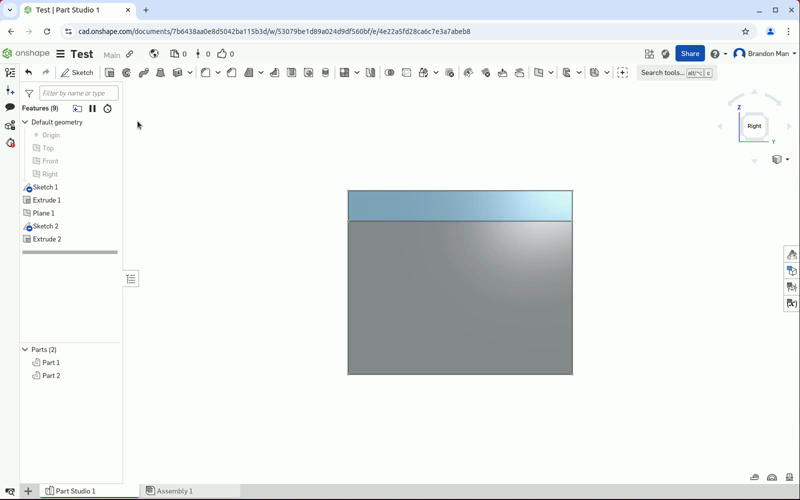
key(shift+7)
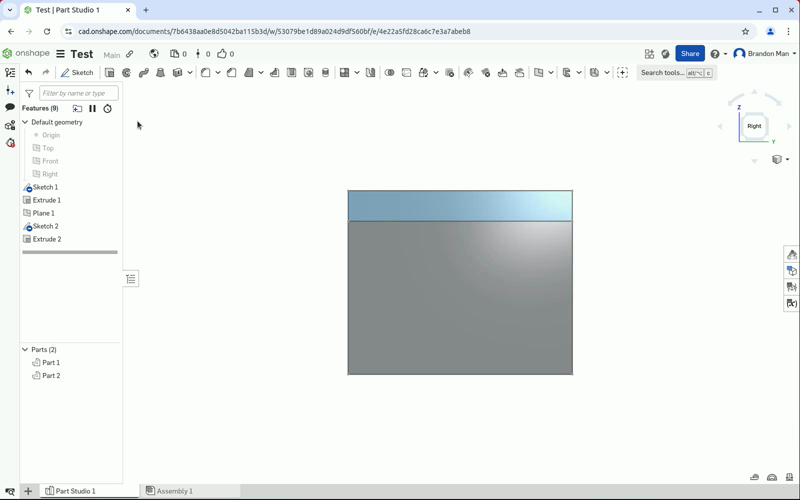
key(right, 2)
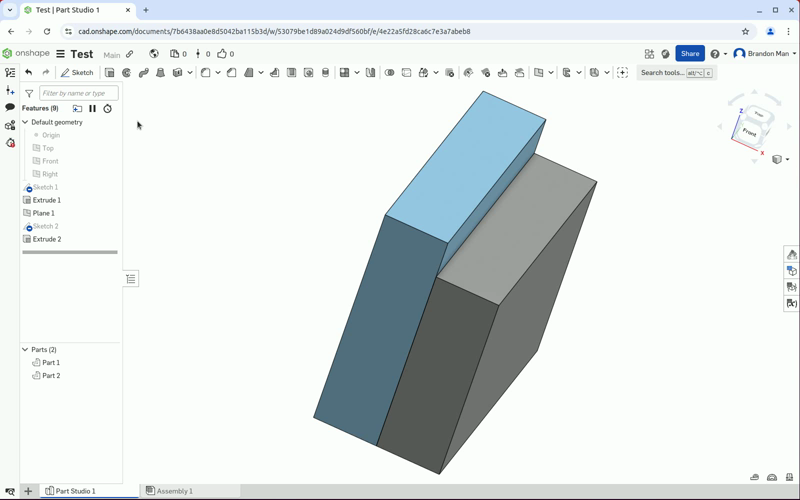
key(down, 2)
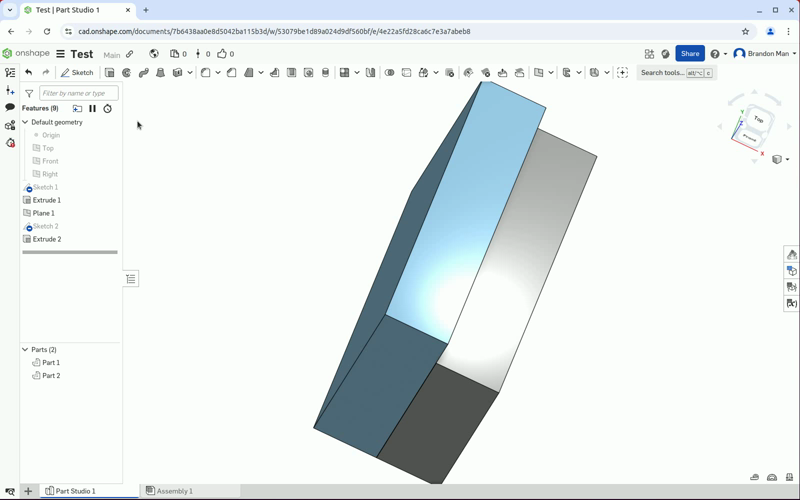
key(up, 2)
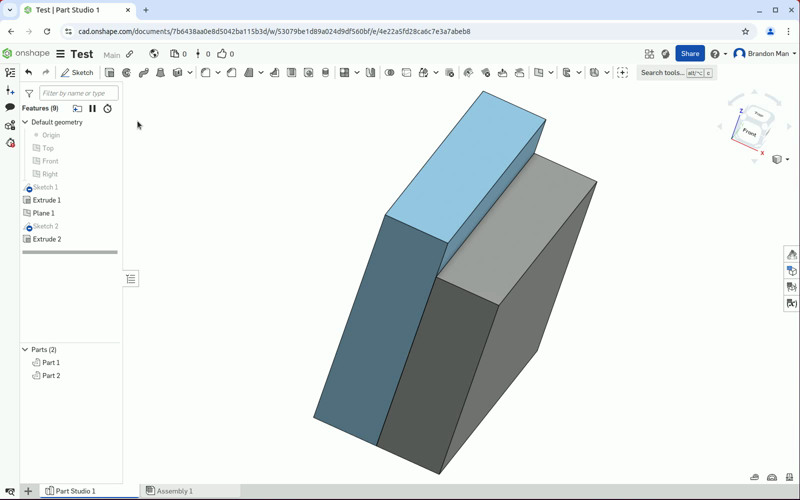
key(left, 2)
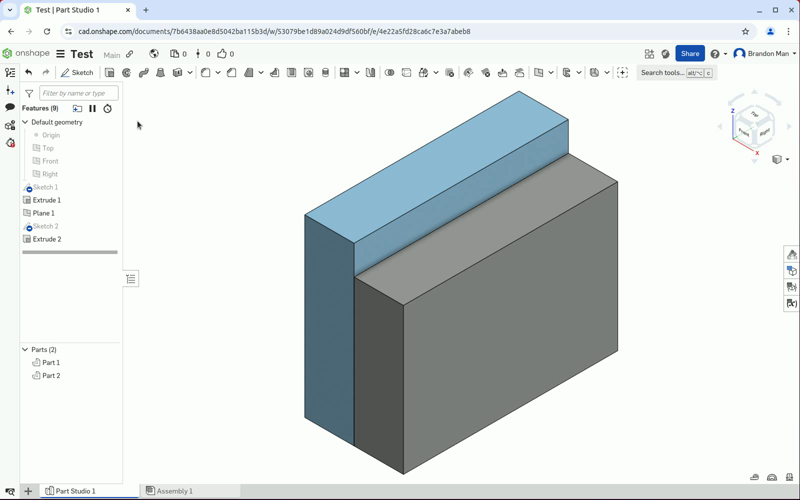
mouse_move(73, 189)
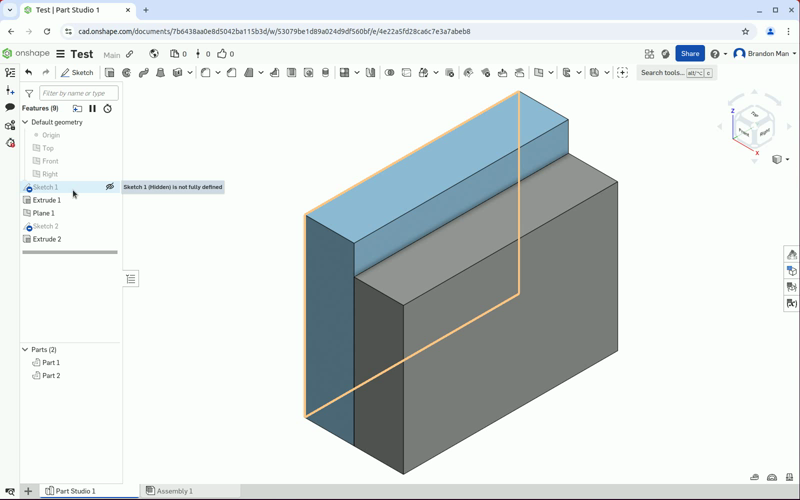
click(73, 189)